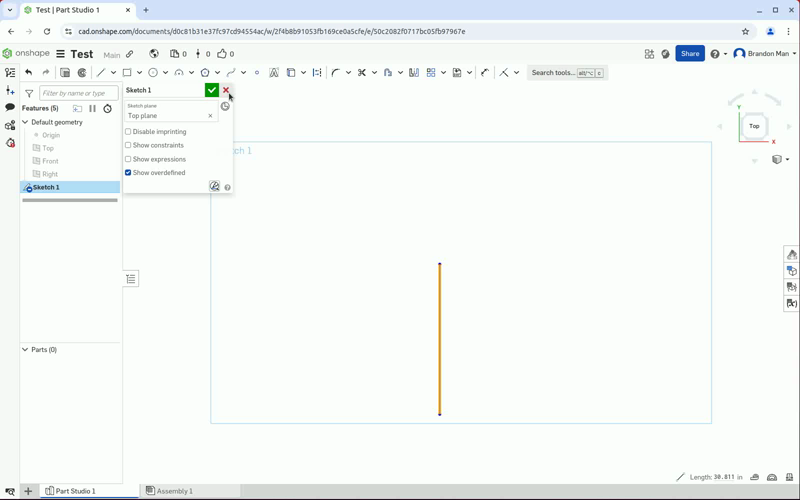
key(shift+h)
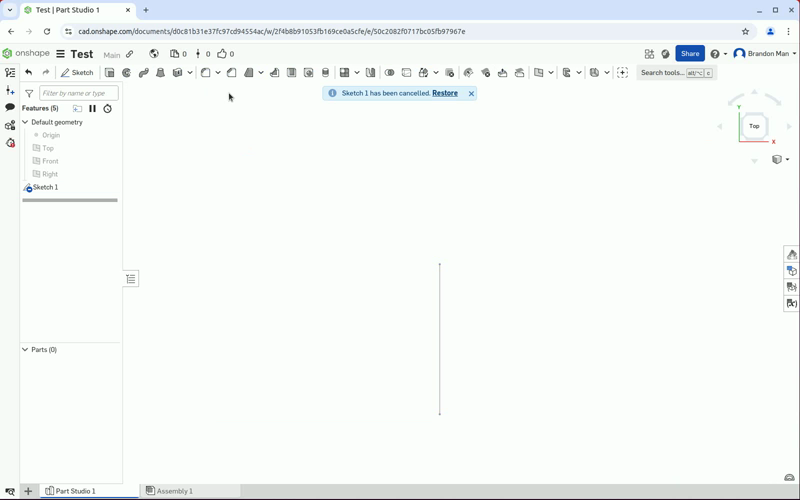
key(shift+s)
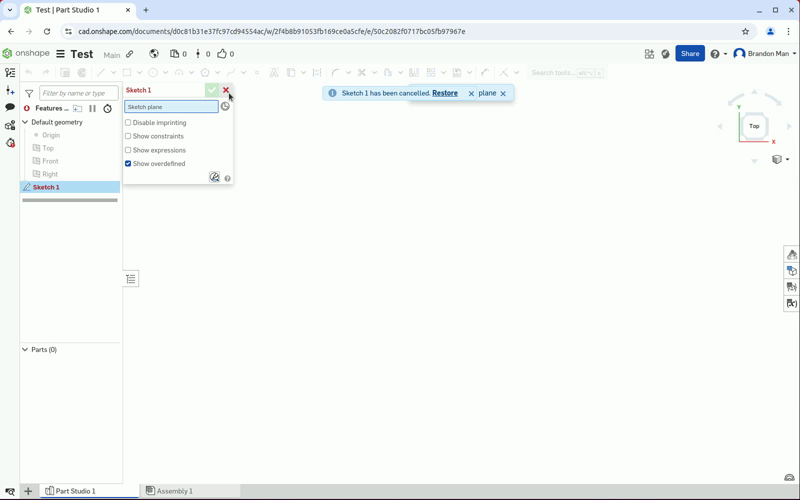
mouse_move(73, 150)
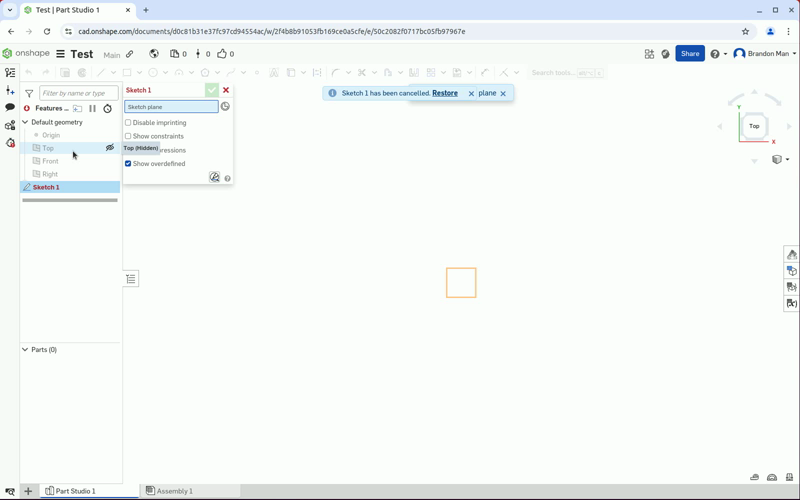
click(73, 150)
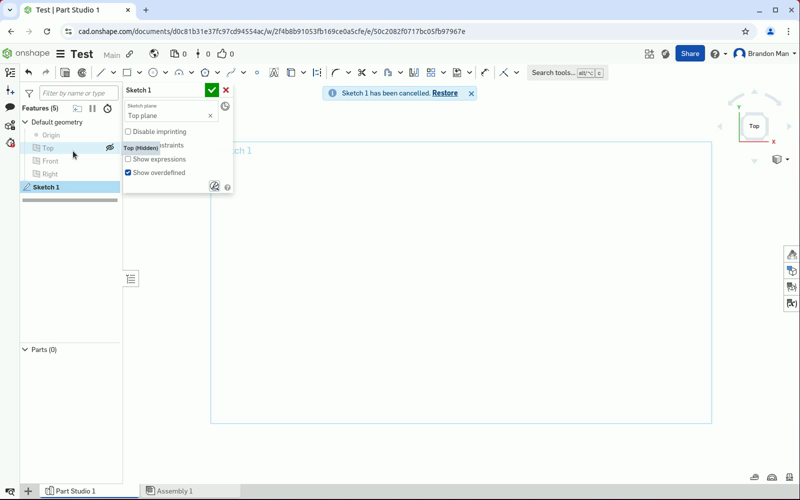
mouse_move(73, 352)
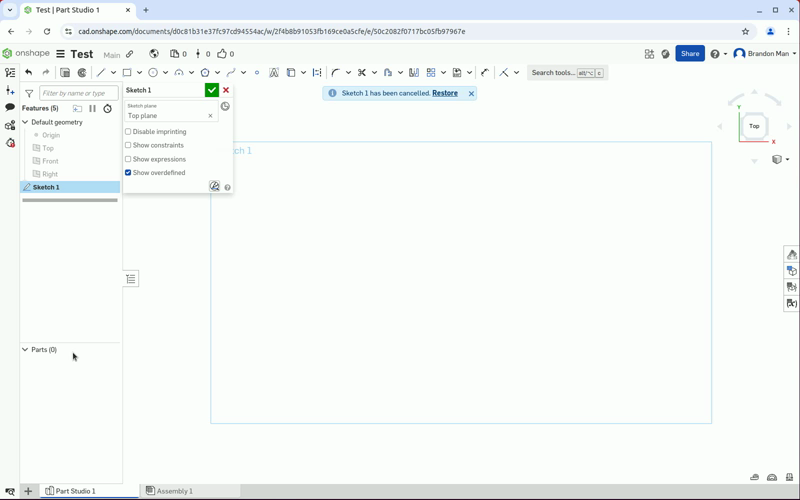
key(y)
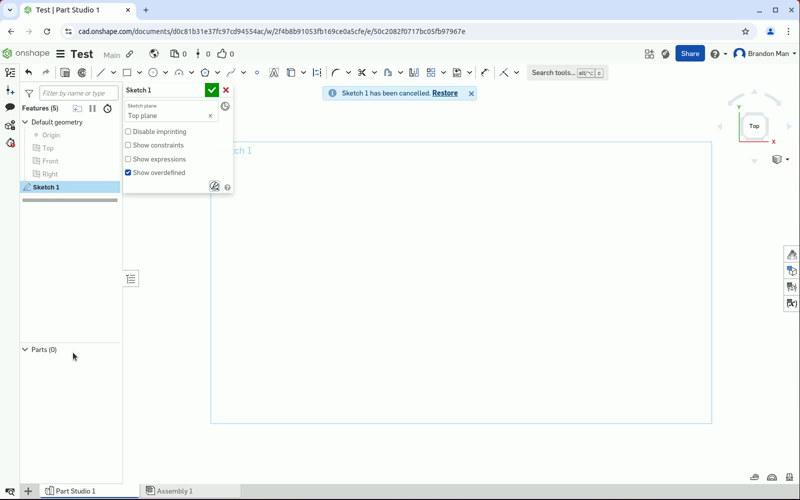
key(c)
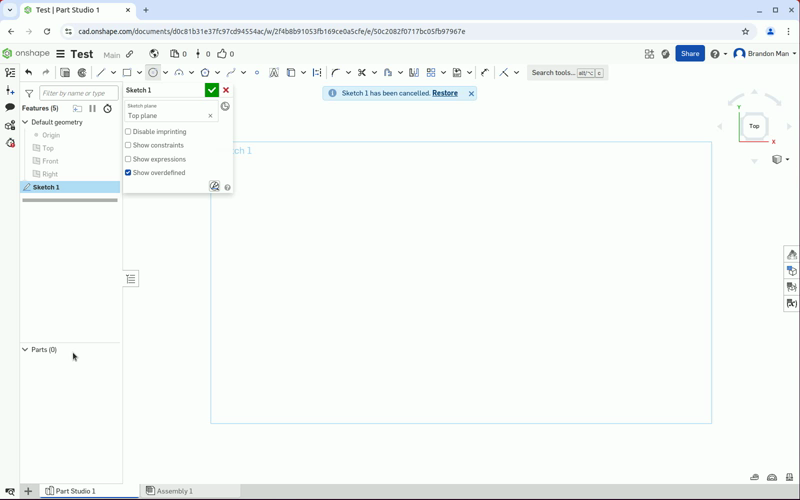
key_down(shift)
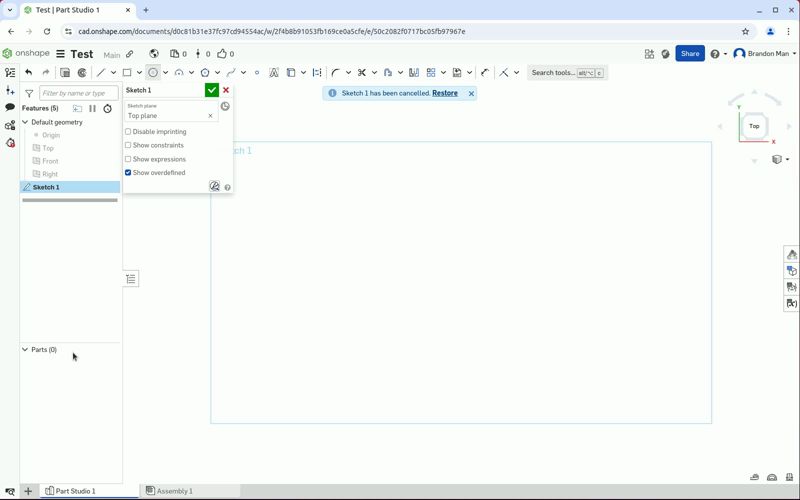
mouse_move(461, 282)
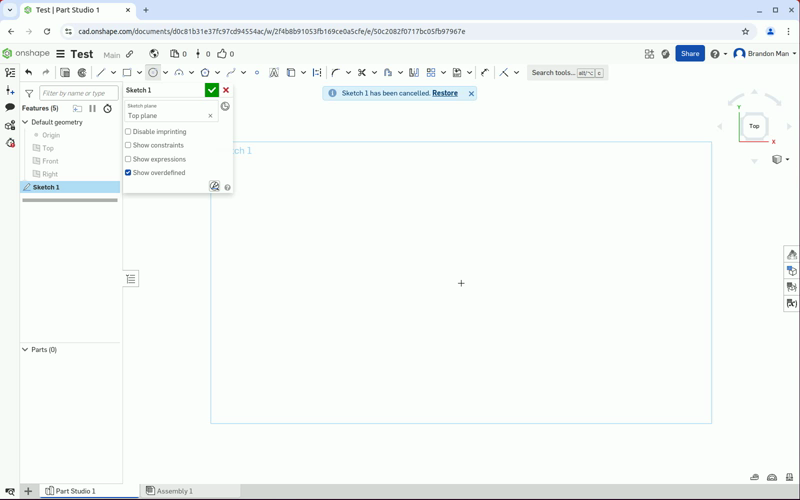
click(461, 282)
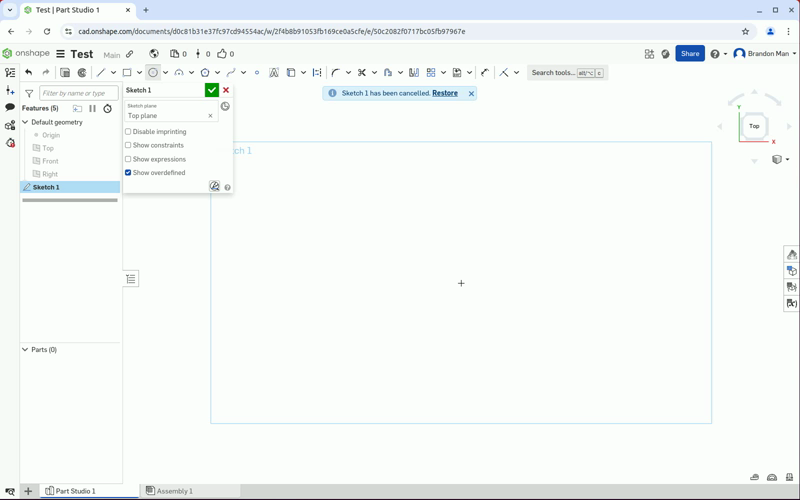
key_up(shift)
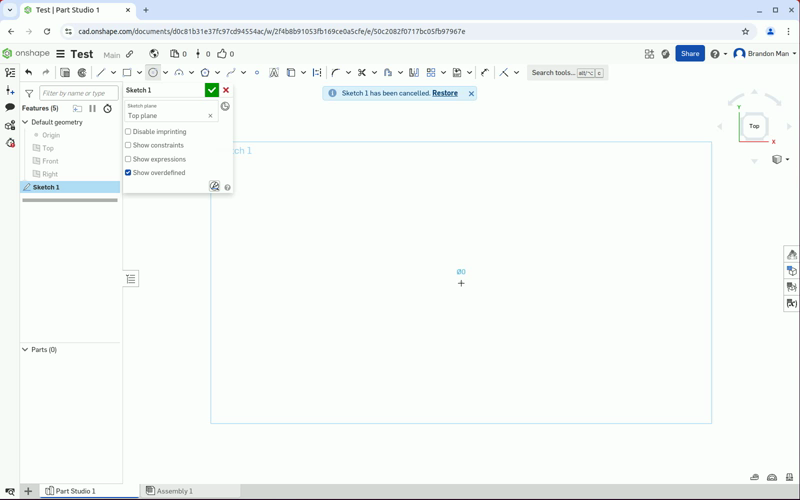
mouse_move(525, 282)
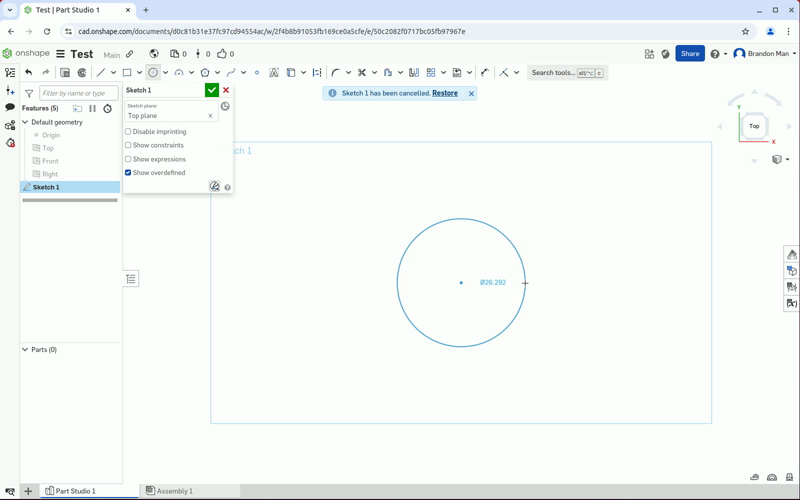
click(525, 282)
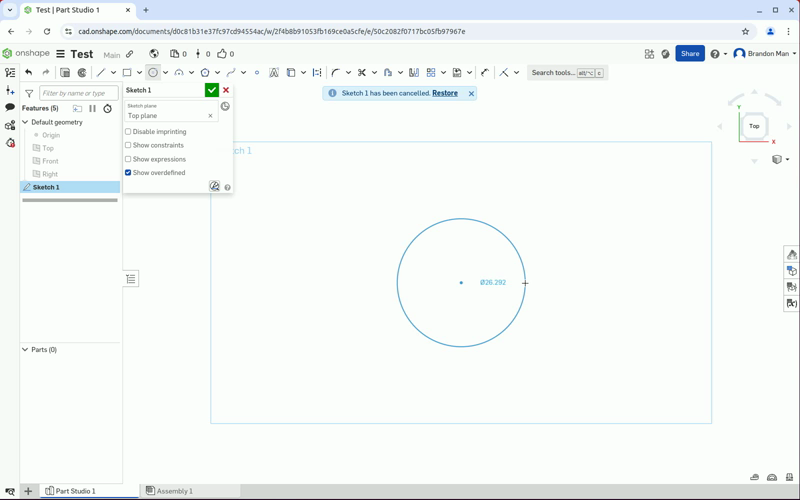
key(esc)
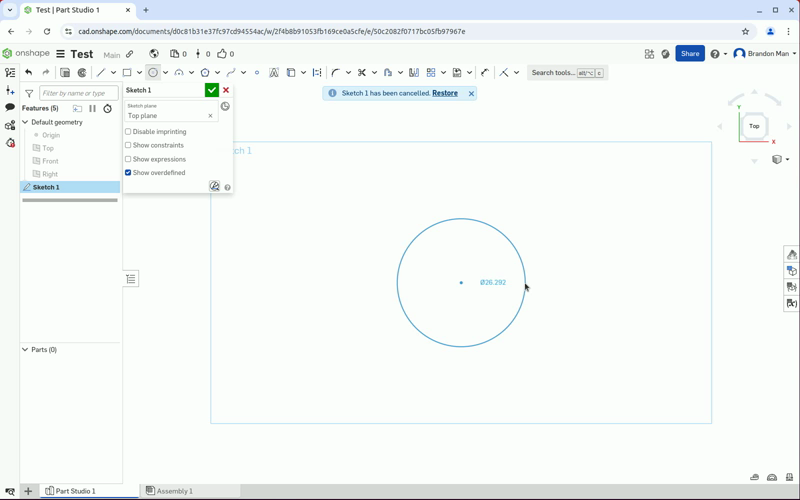
key(c)
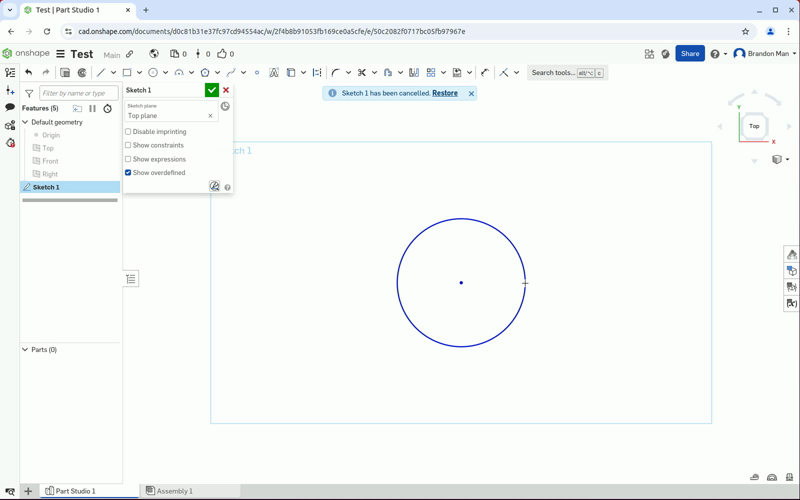
key_down(shift)
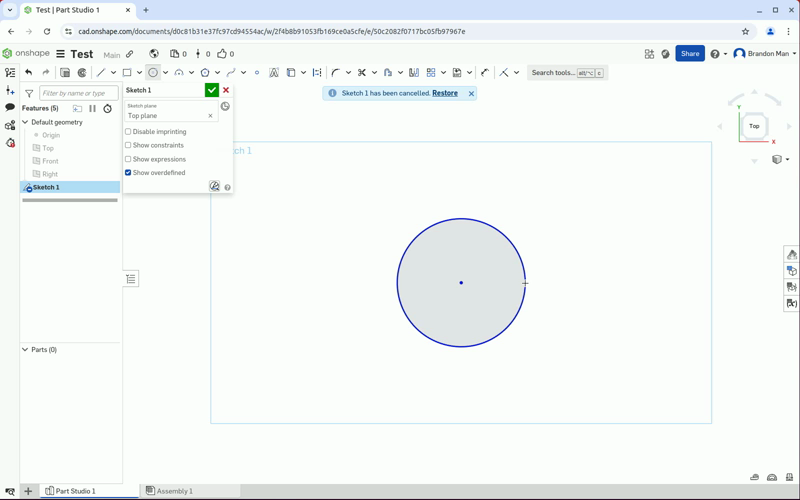
mouse_move(461, 282)
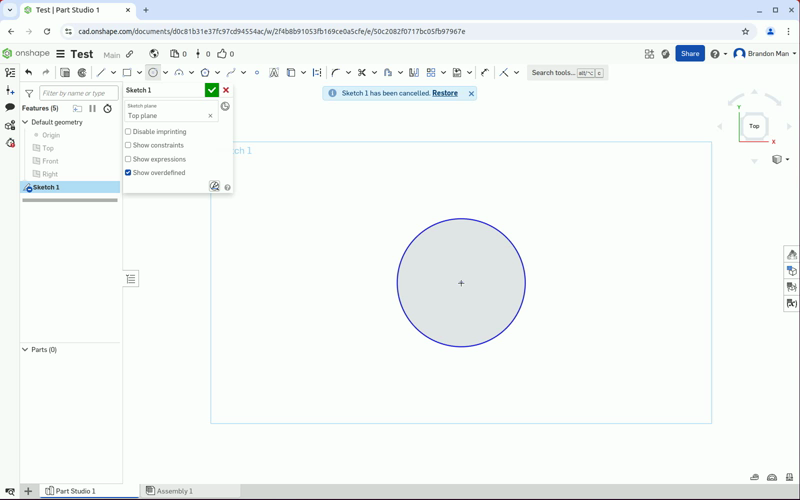
click(461, 282)
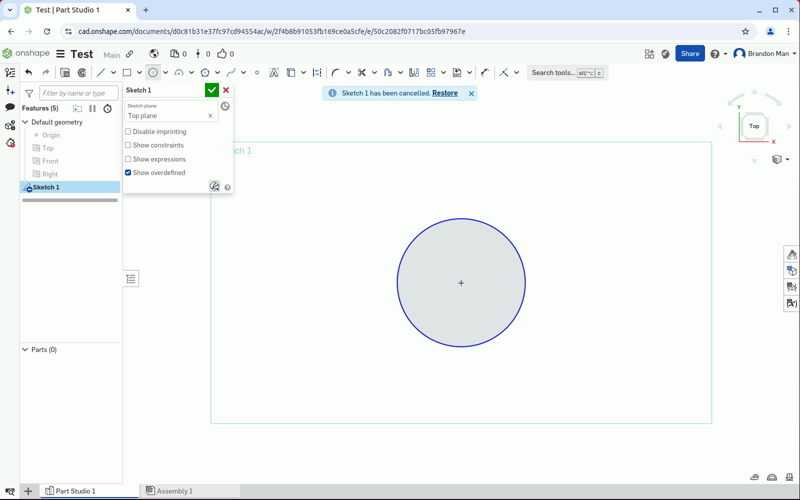
key_up(shift)
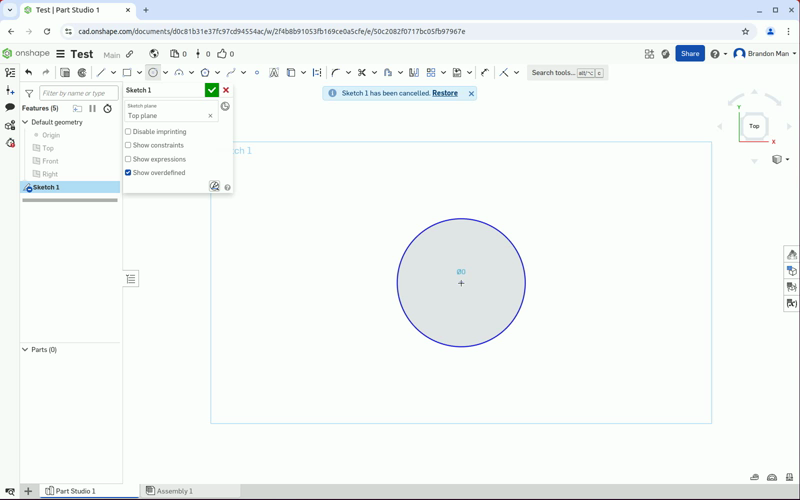
mouse_move(517, 282)
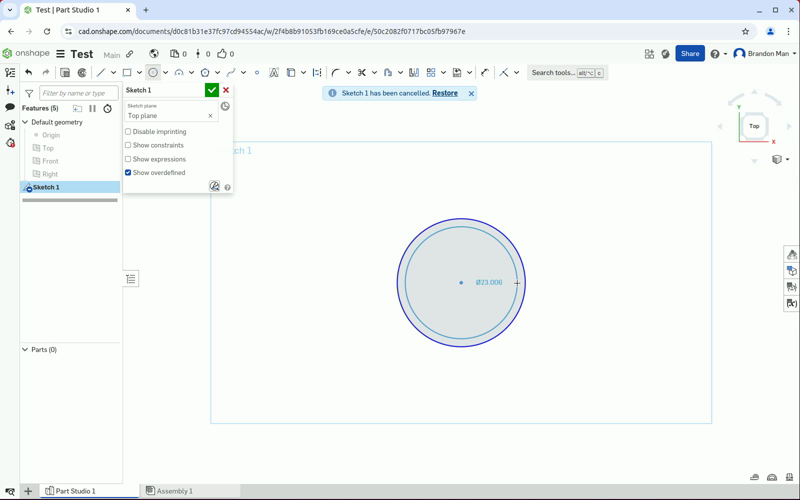
click(517, 282)
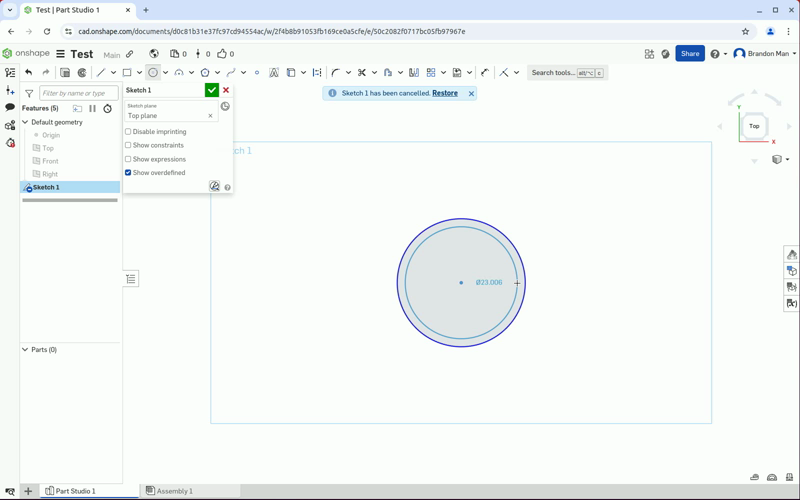
key(esc)
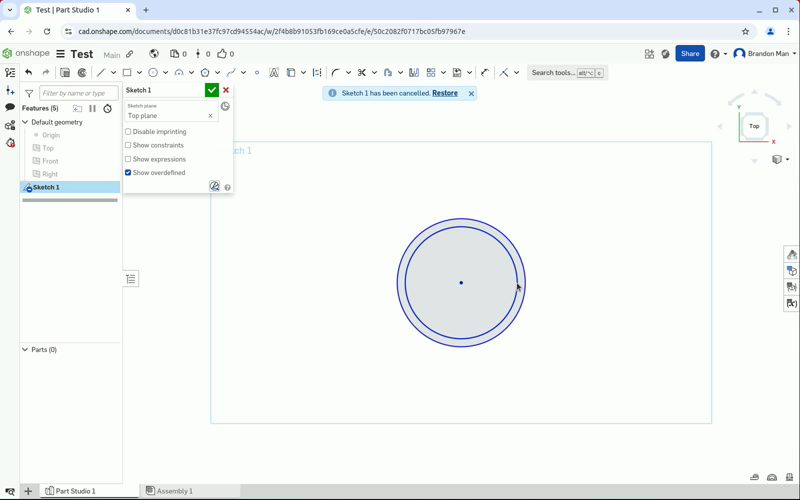
mouse_move(453, 344)
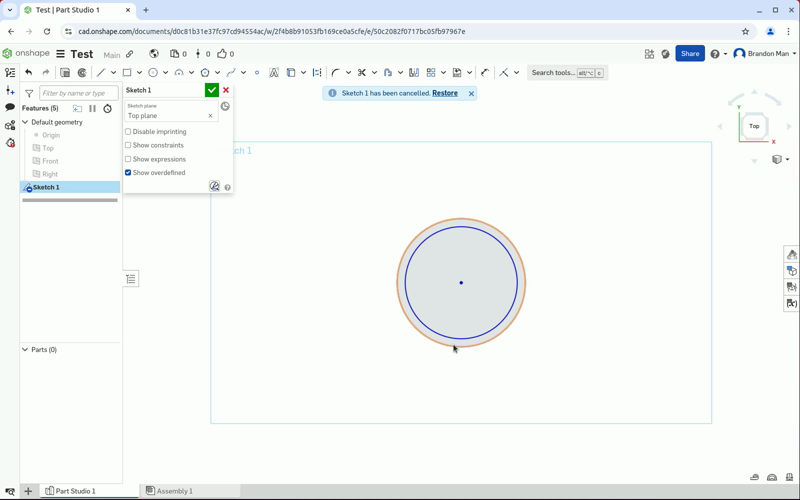
click(453, 344)
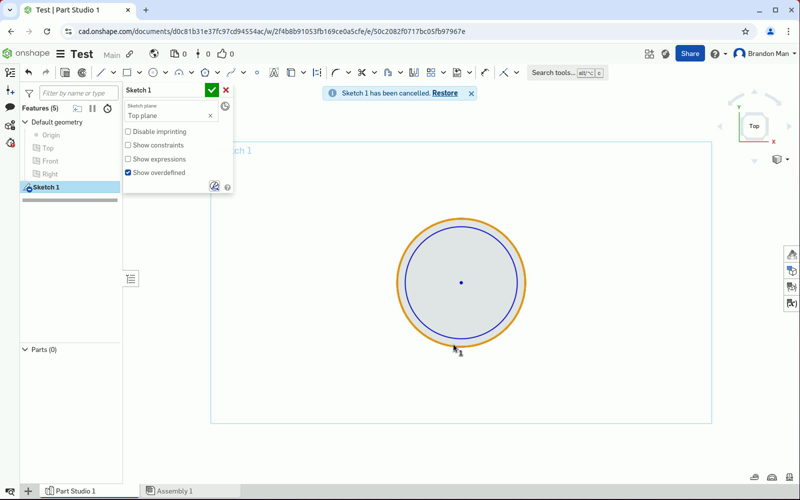
mouse_move(73, 352)
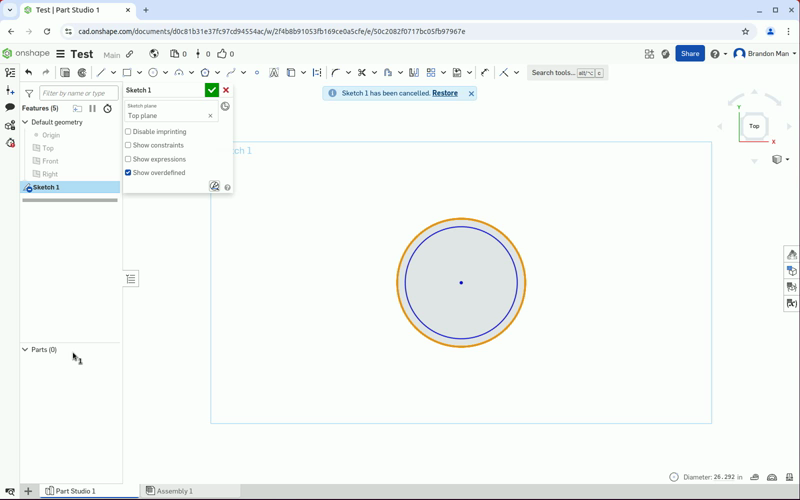
key(shift+y)
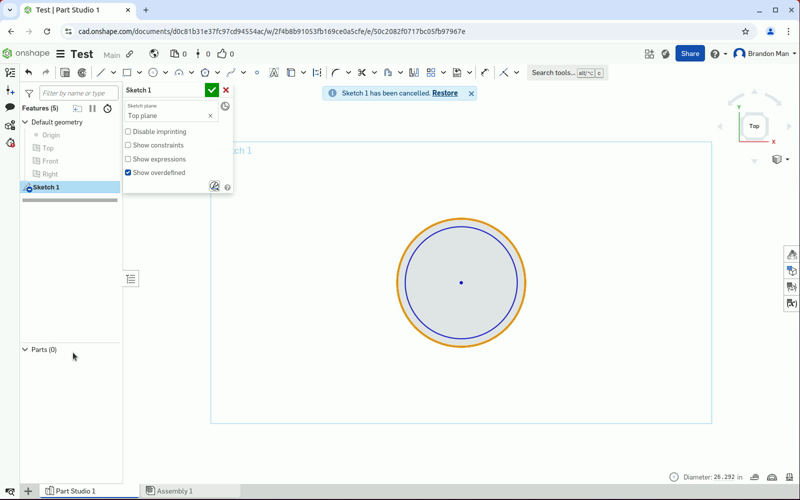
key(shift+e)
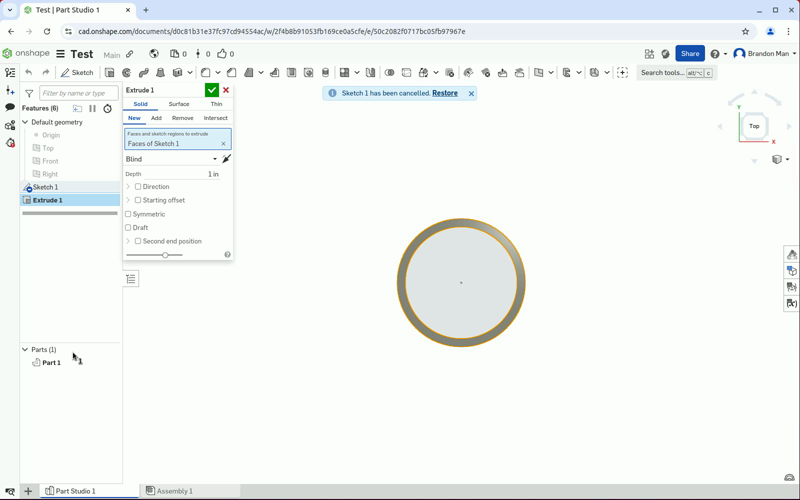
mouse_move(143, 106)
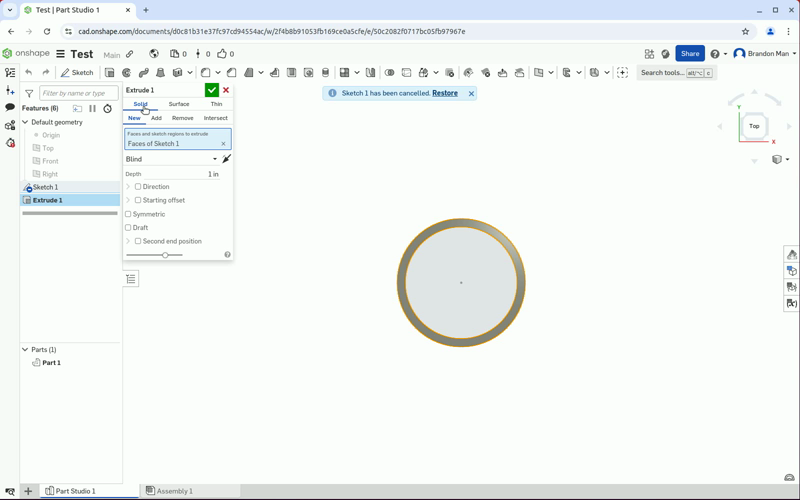
click(143, 106)
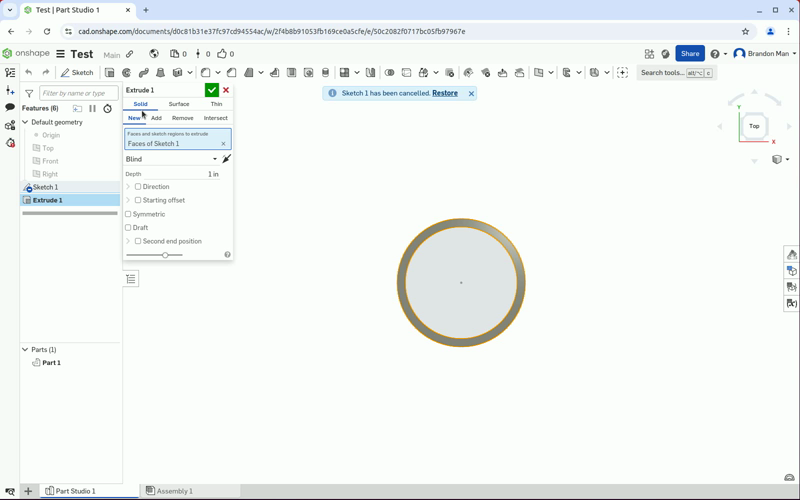
mouse_move(137, 120)
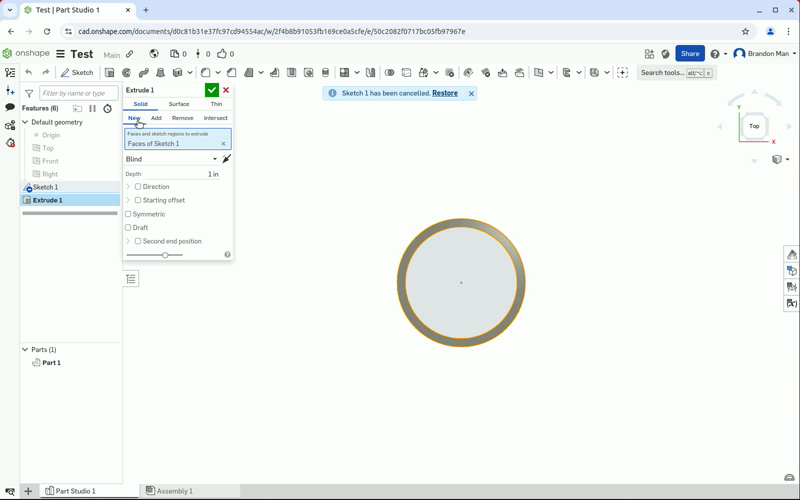
click(137, 120)
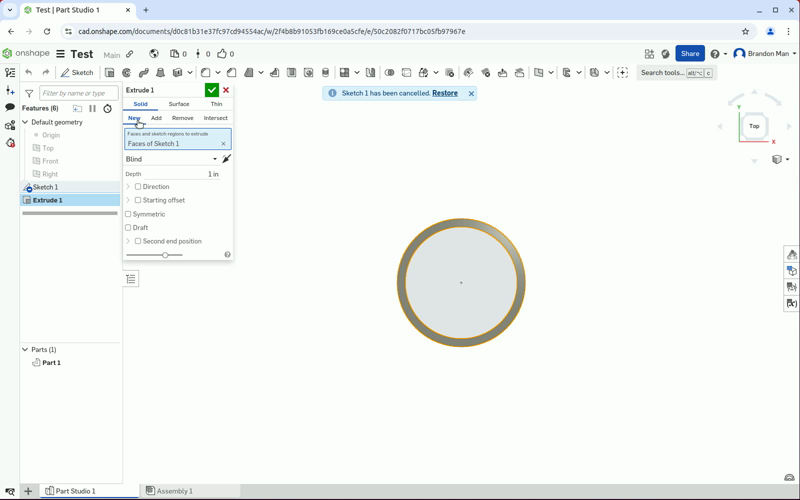
key(tab, 4)
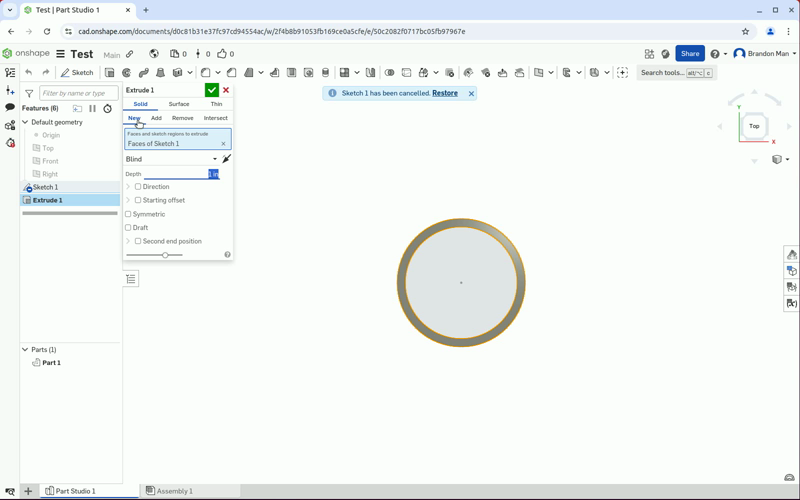
text(23.108)
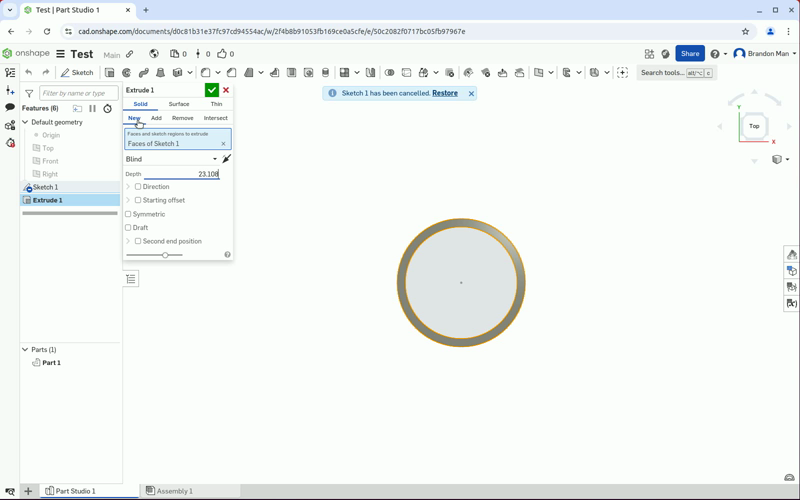
key(tab, 3)
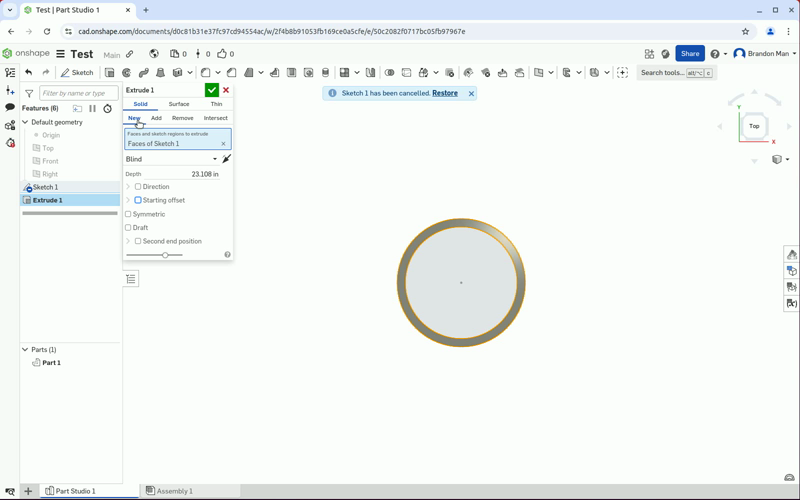
key(tab, 2)
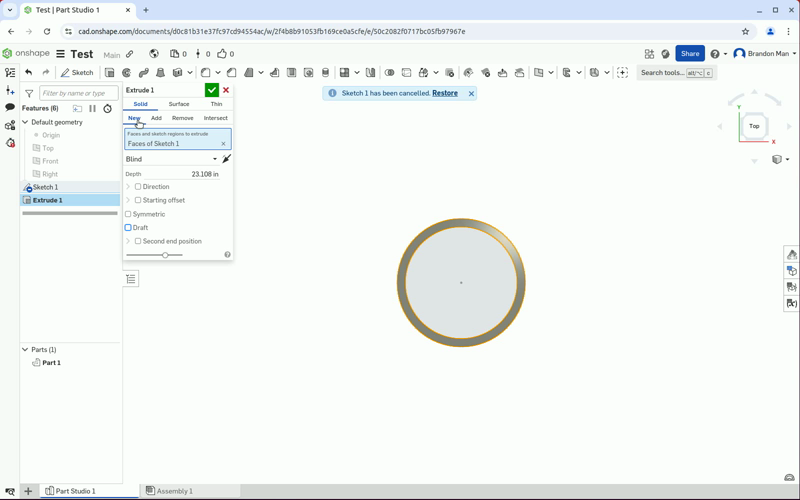
key(space)
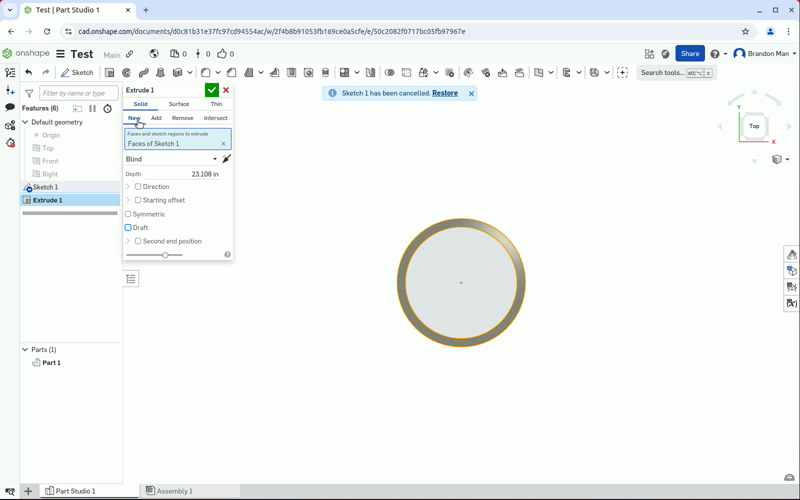
key(tab, 3)
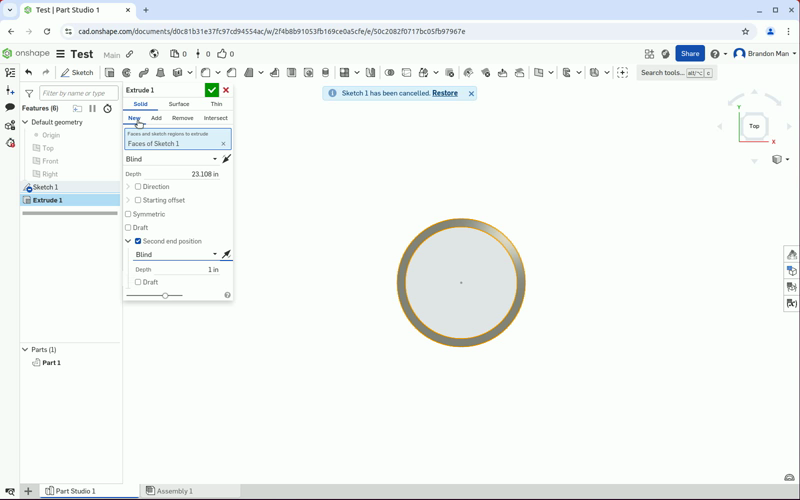
text(23.108)
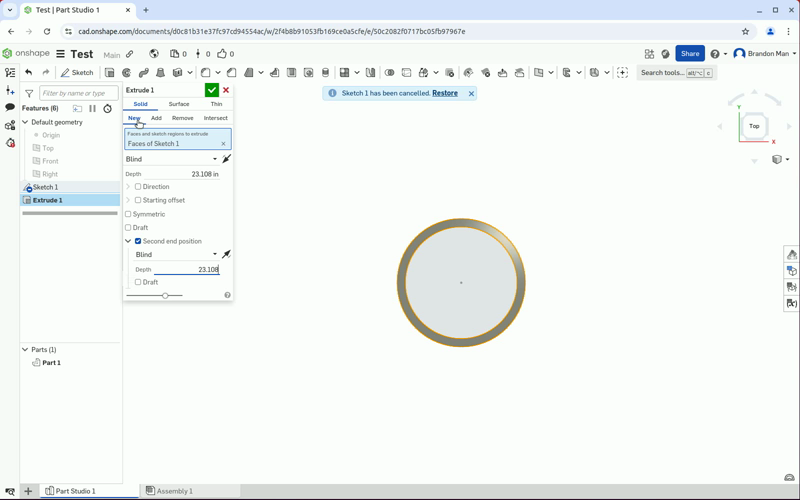
key(enter)
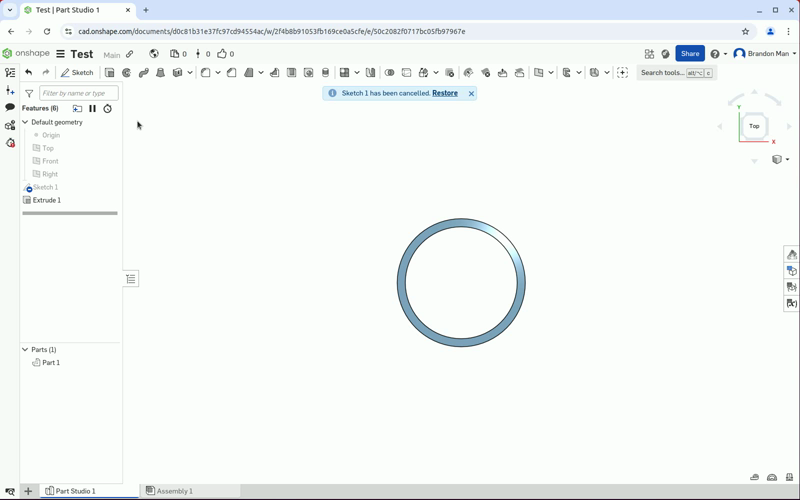
key(shift+h)
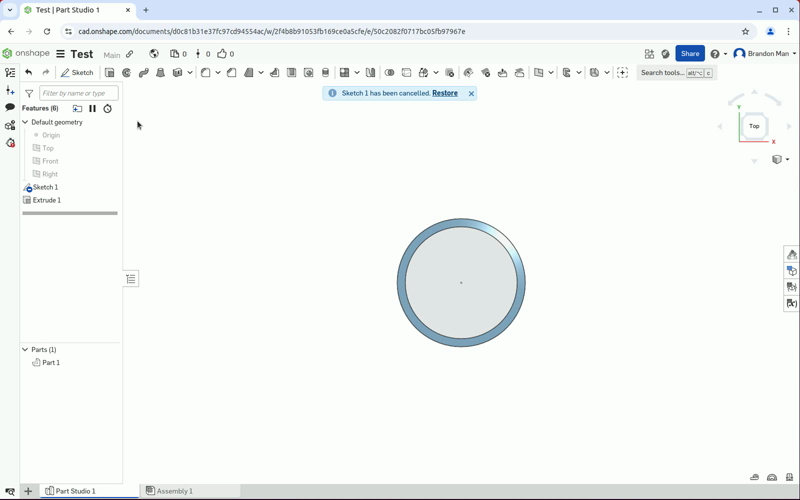
key(shift+h)
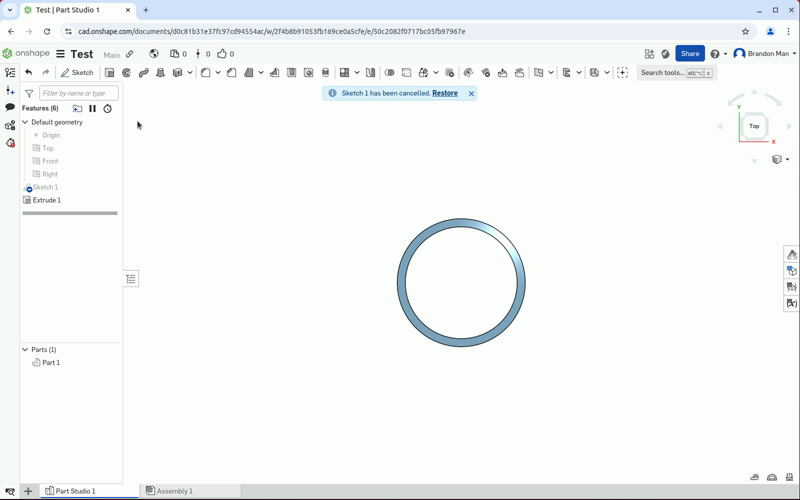
mouse_move(73, 189)
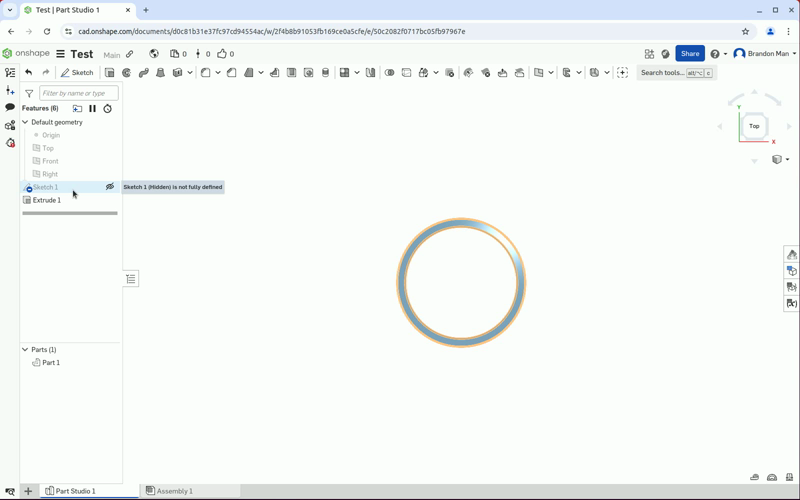
click(73, 189)
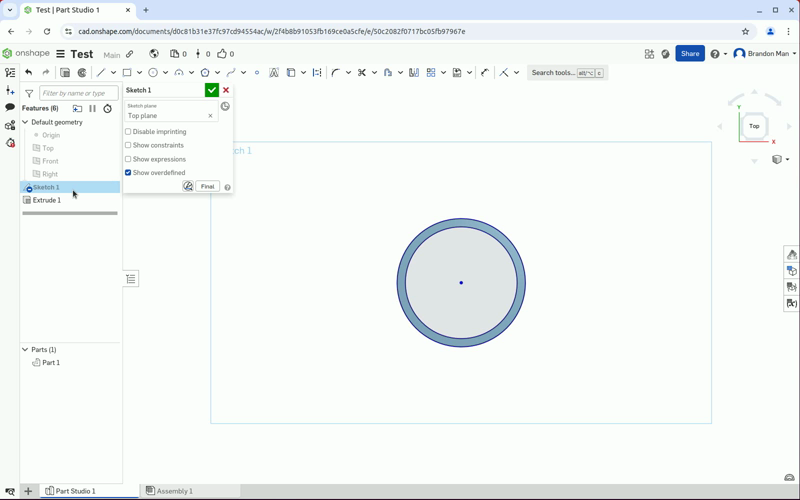
mouse_move(229, 92)
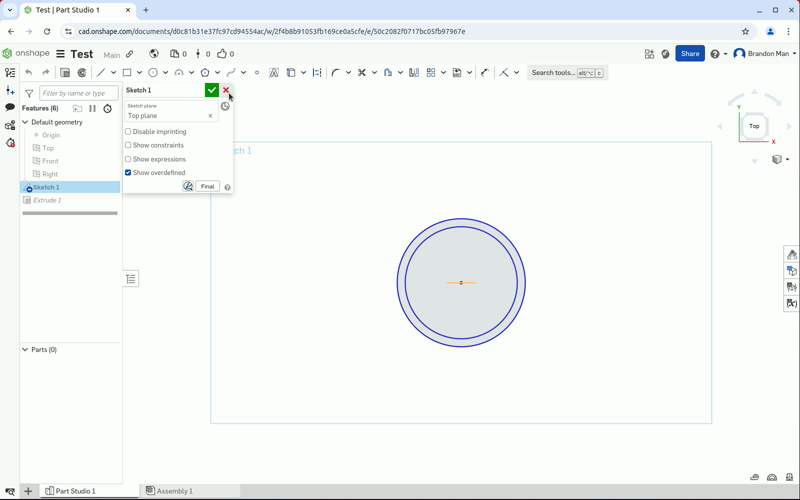
click(229, 92)
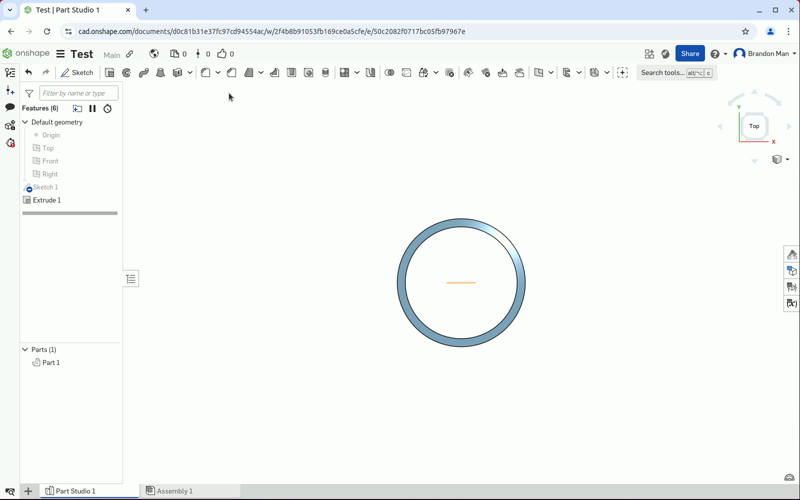
mouse_move(73, 352)
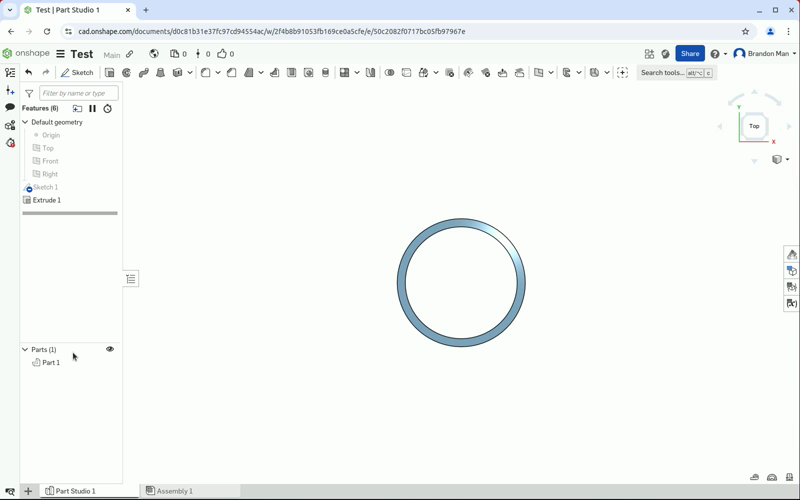
key(y)
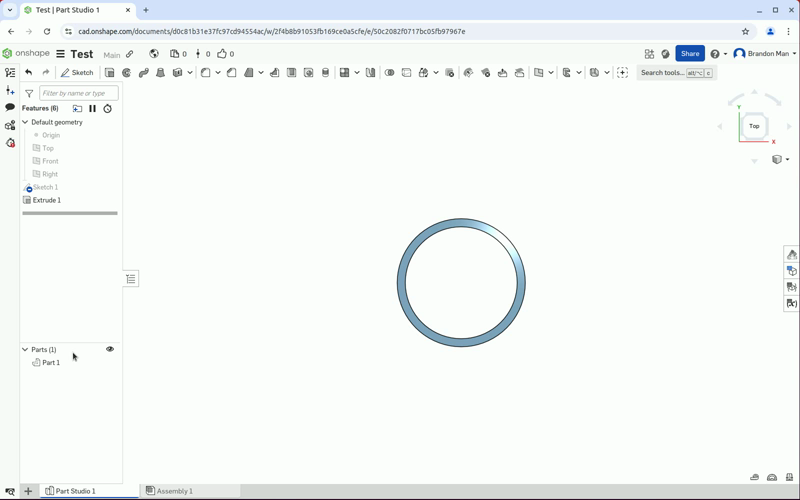
key(shift+p)
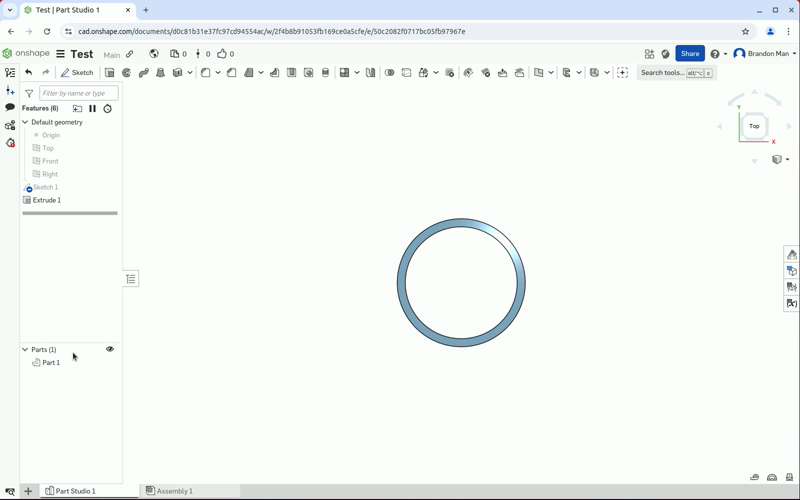
key(space)
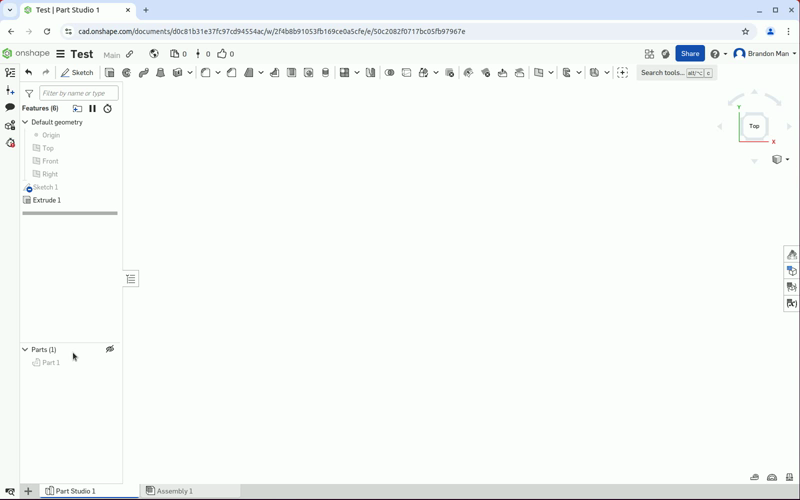
key_down(shift)
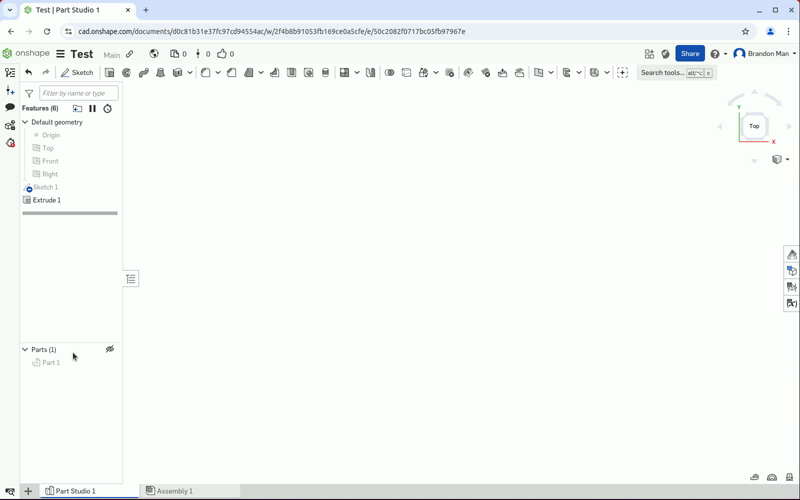
key(up)
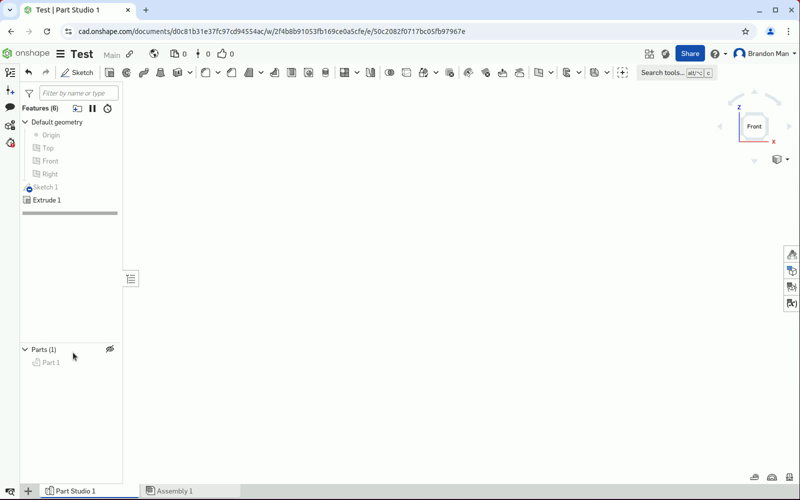
key_up(shift)
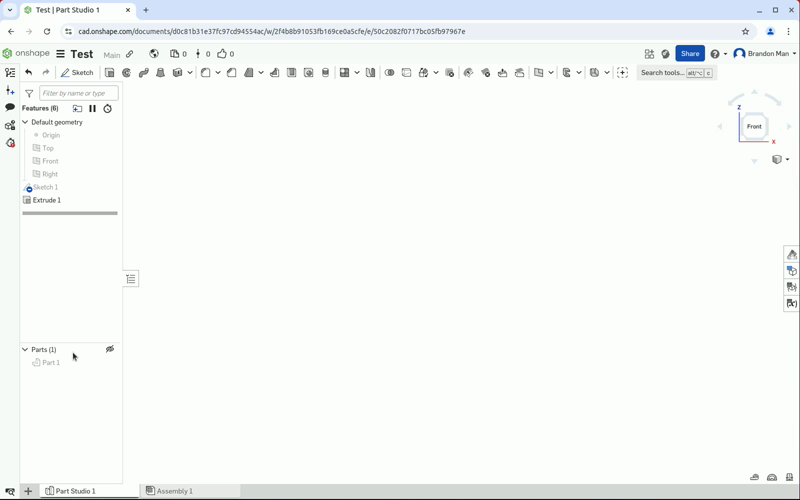
key(space)
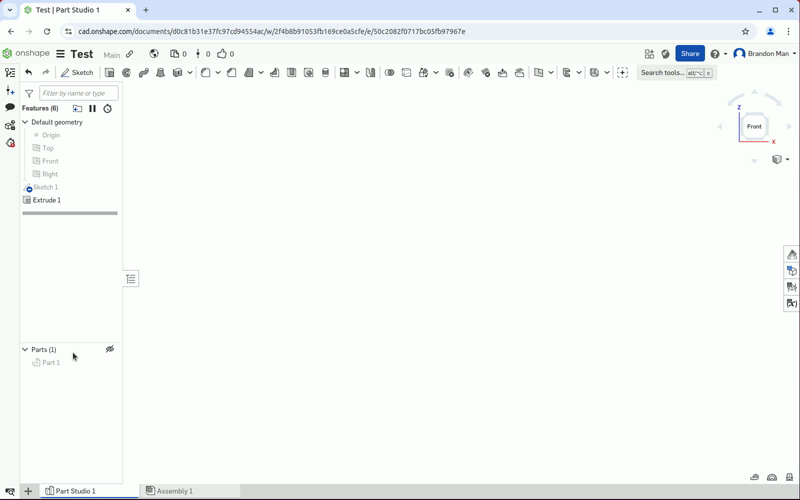
key_down(shift)
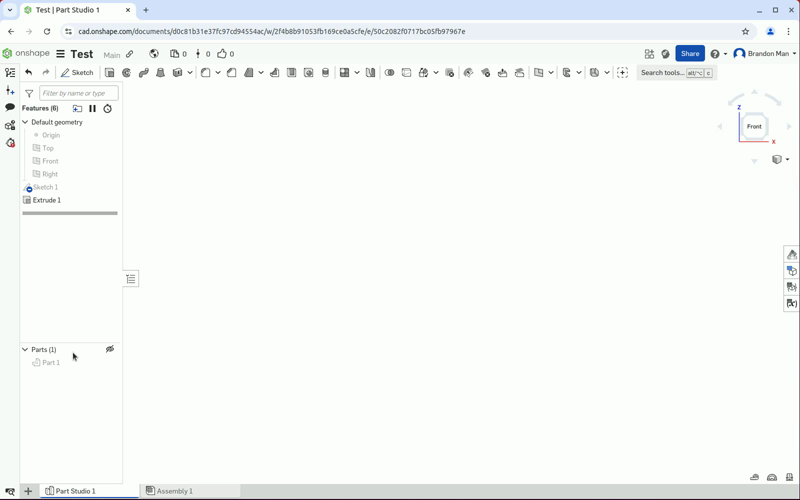
key(left)
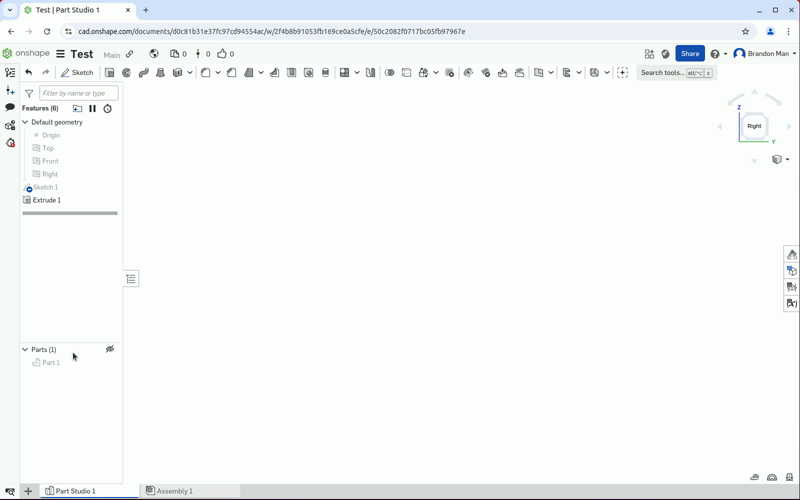
key_up(shift)
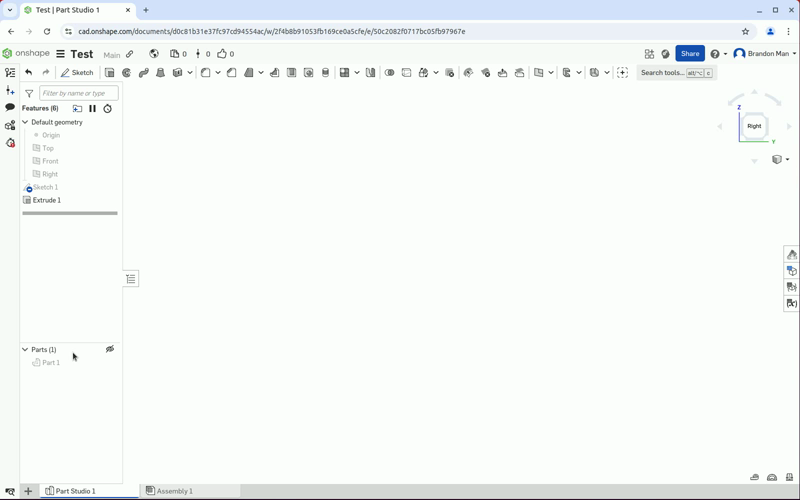
mouse_move(73, 352)
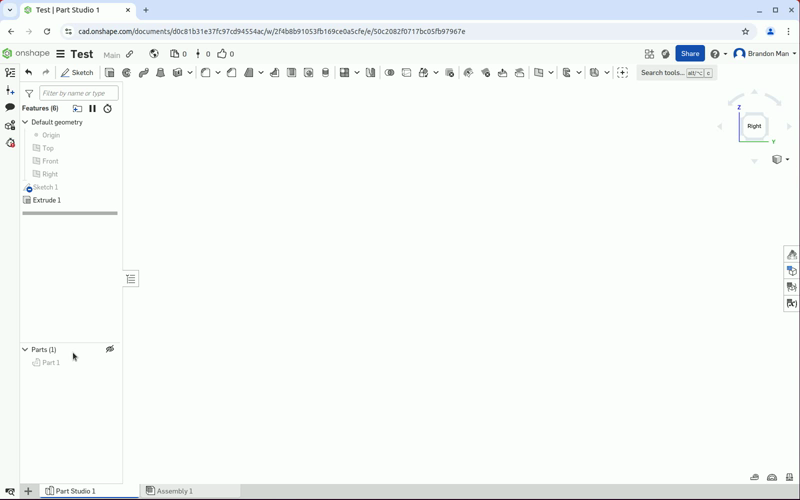
key(shift+y)
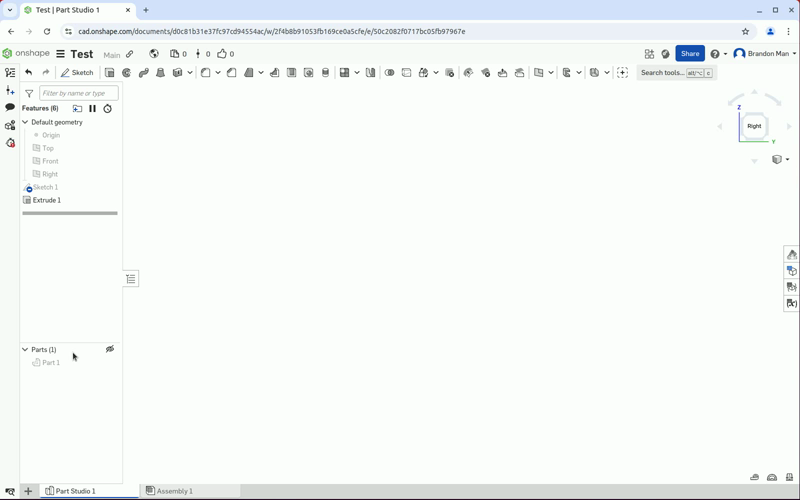
key(shift+s)
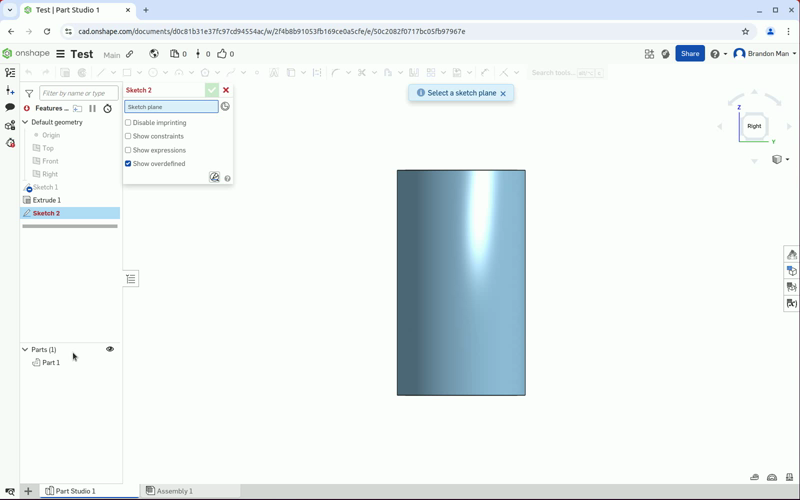
mouse_move(73, 176)
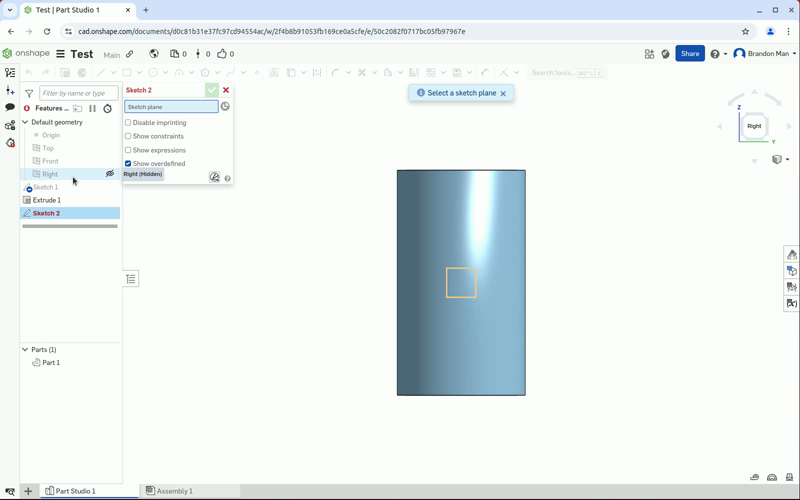
click(73, 176)
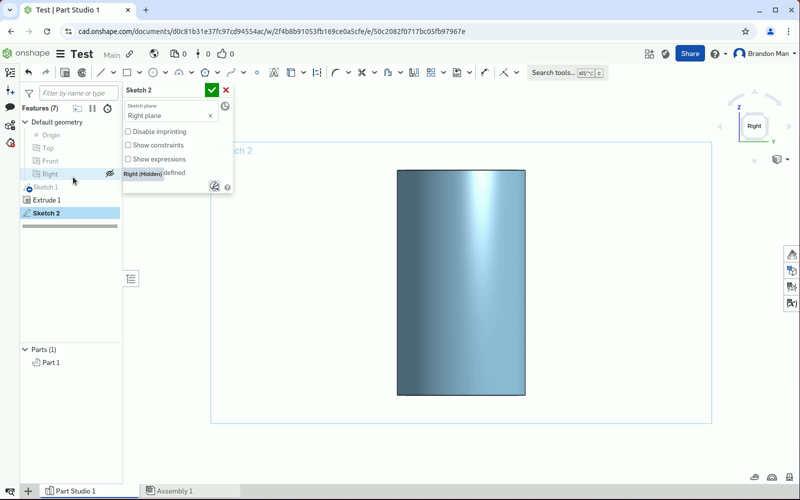
mouse_move(73, 352)
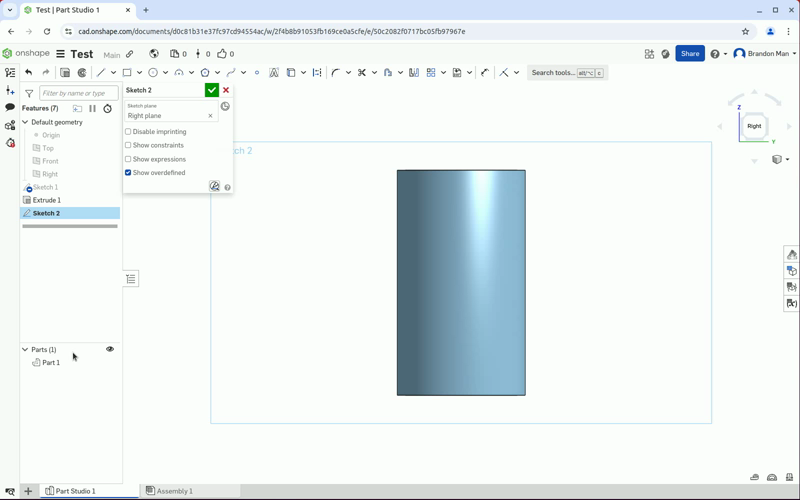
key(y)
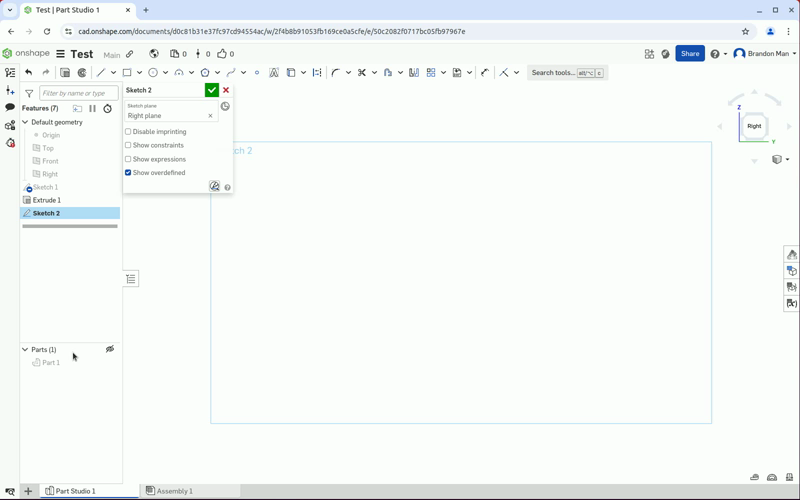
key(c)
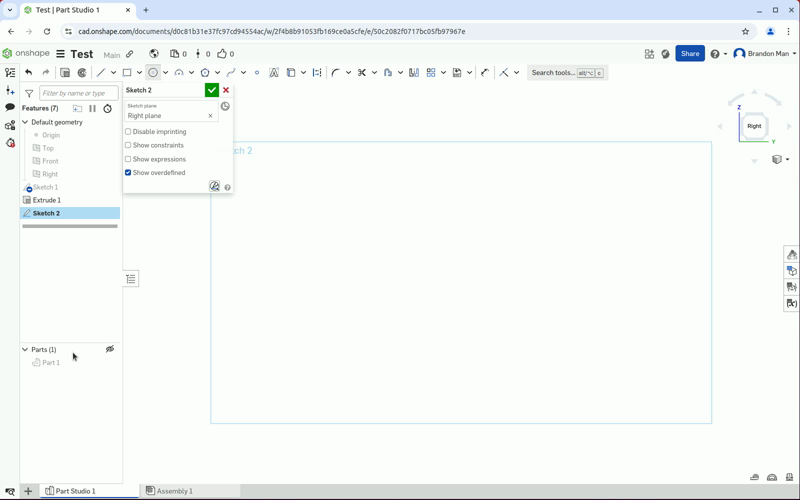
key_down(shift)
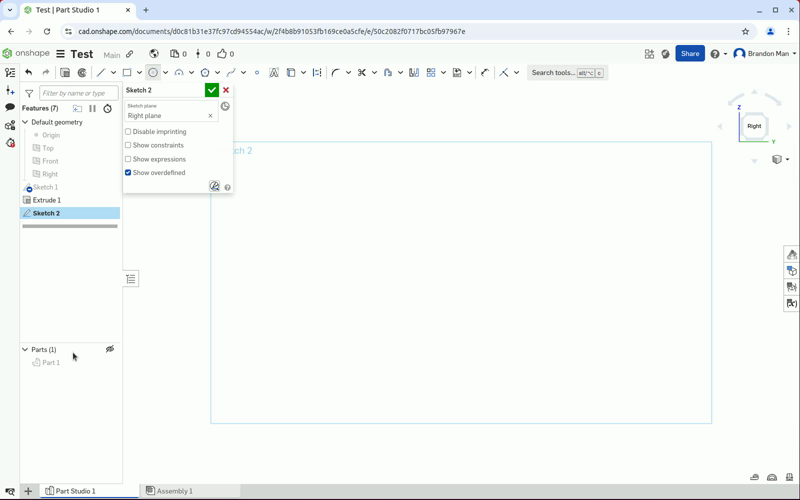
mouse_move(461, 282)
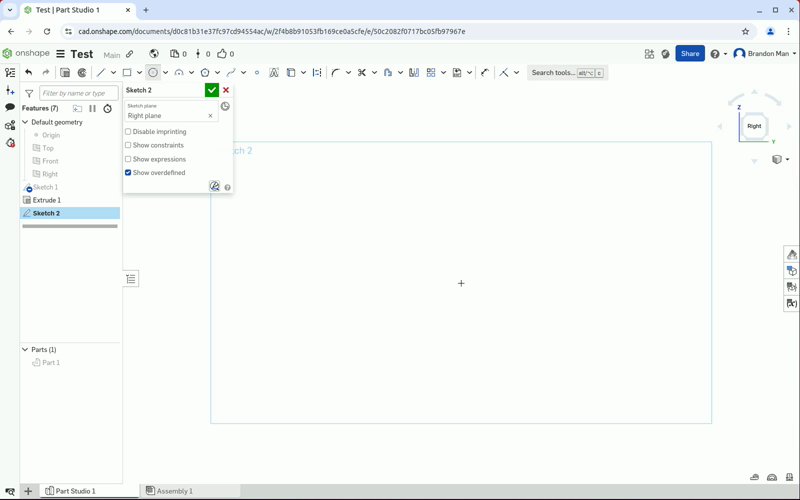
click(461, 282)
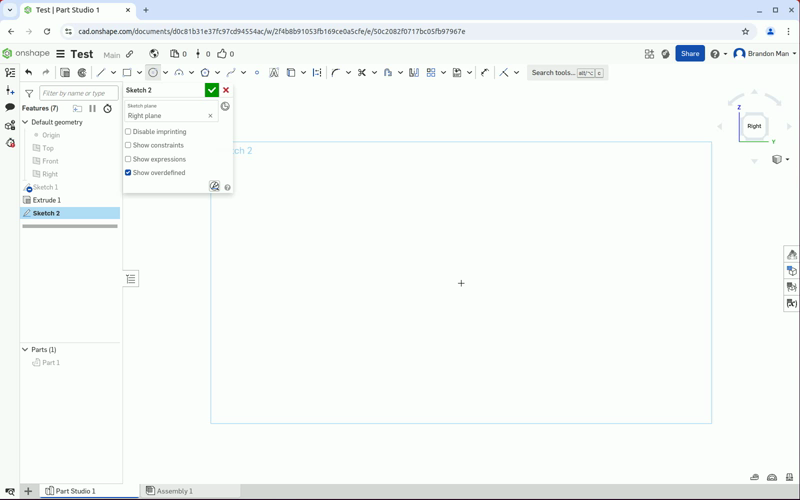
key_up(shift)
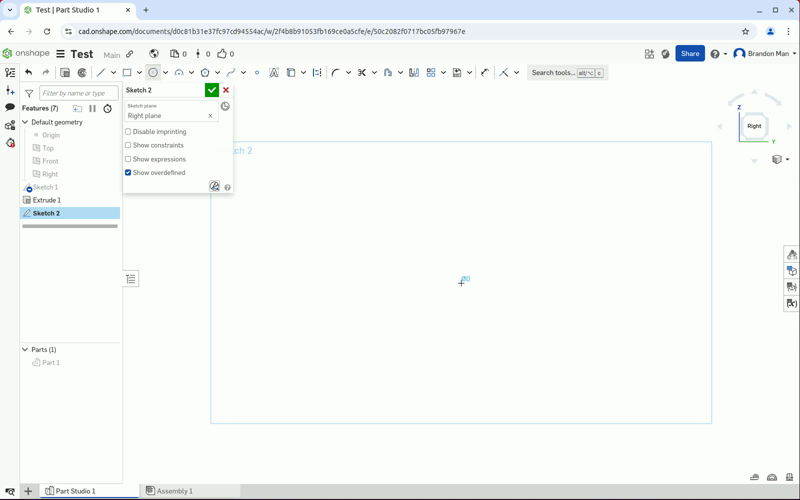
mouse_move(525, 282)
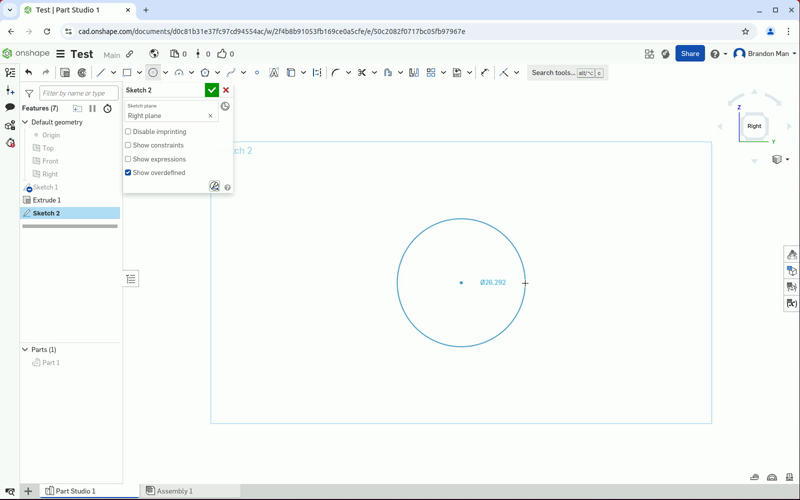
click(525, 282)
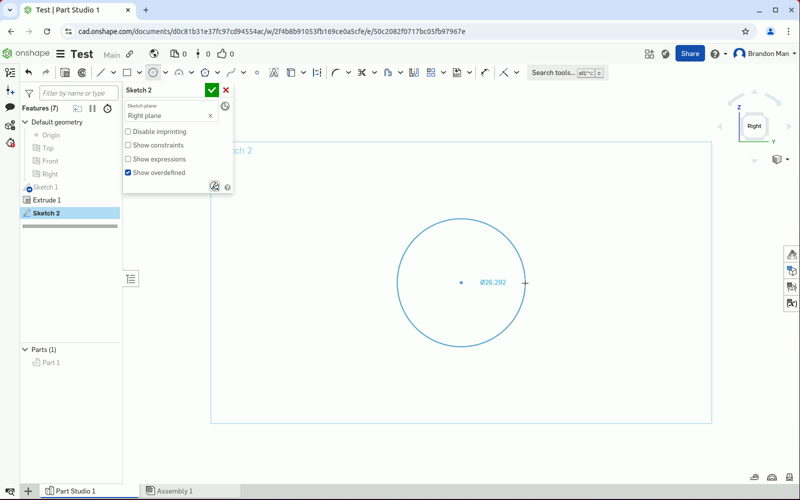
key(esc)
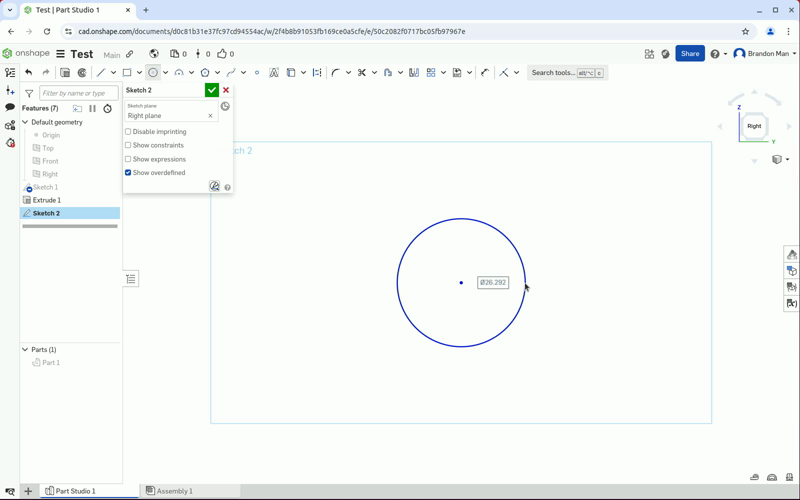
key(c)
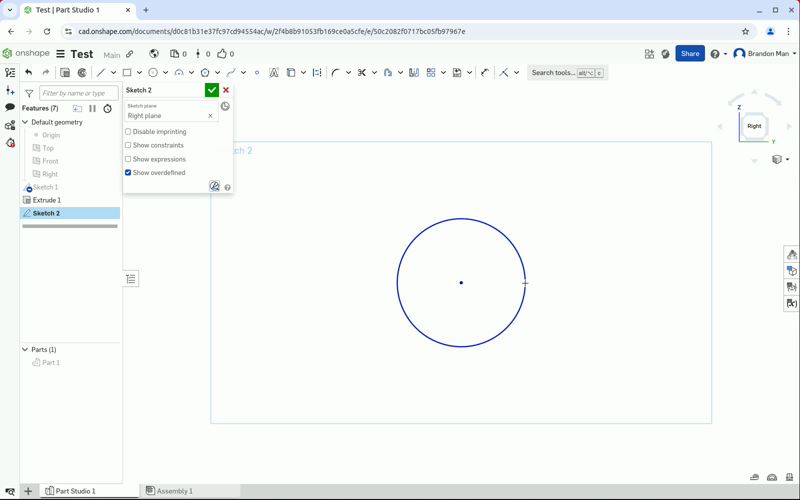
key_down(shift)
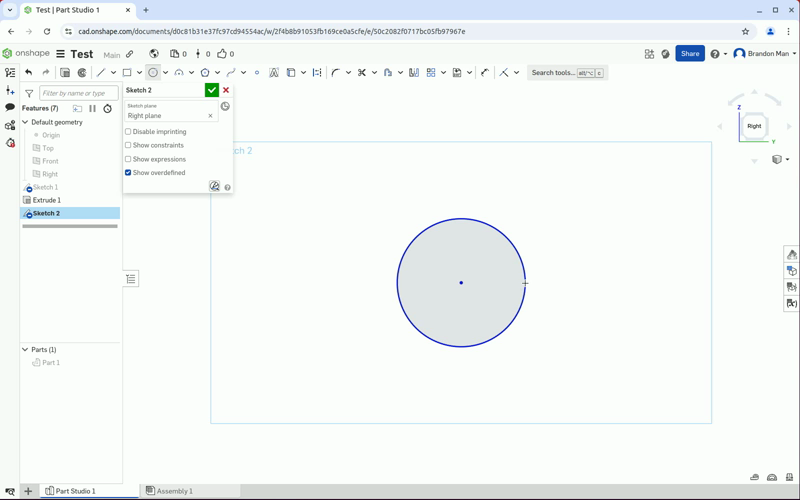
mouse_move(461, 282)
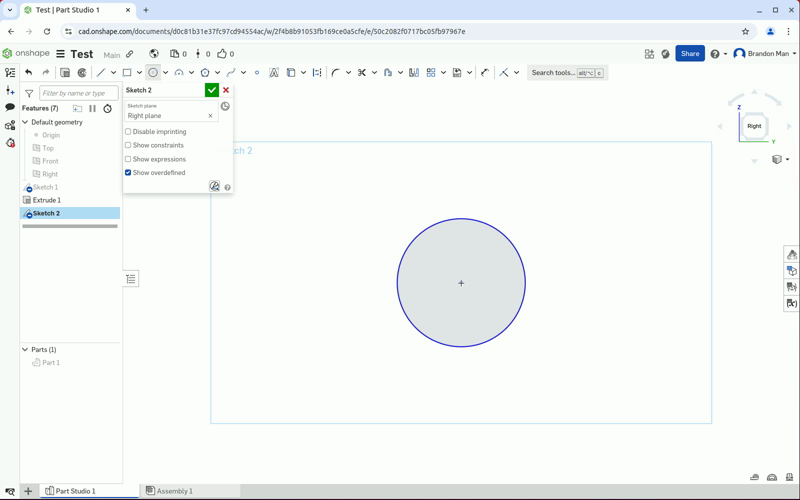
click(461, 282)
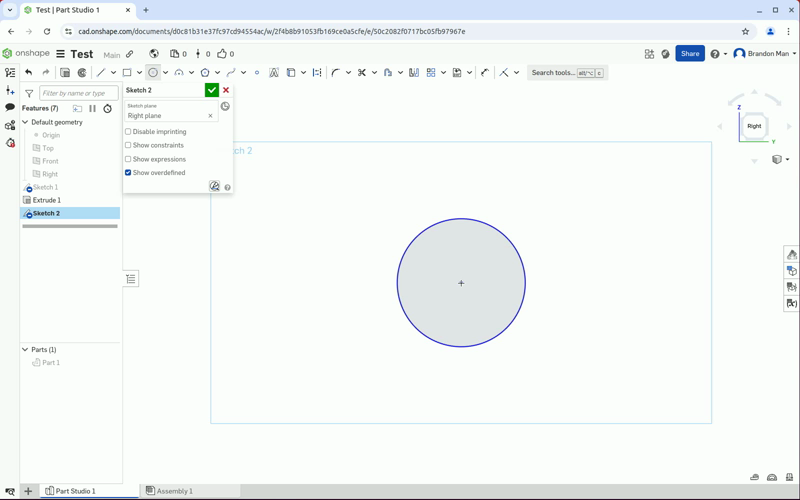
key_up(shift)
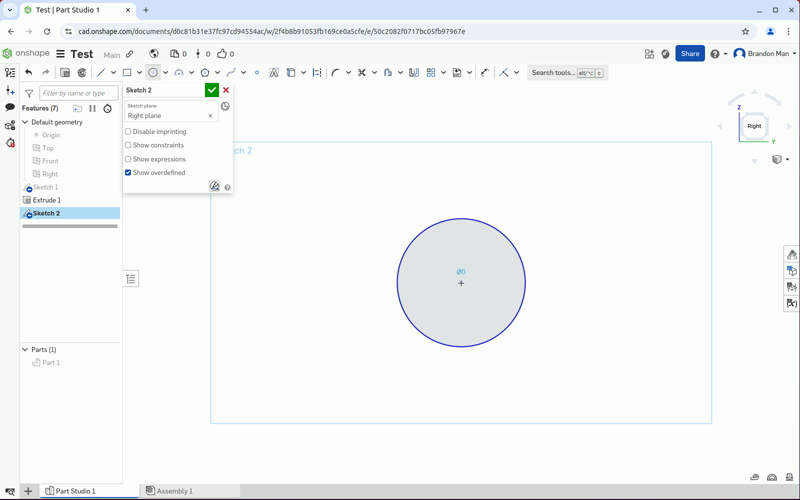
mouse_move(517, 282)
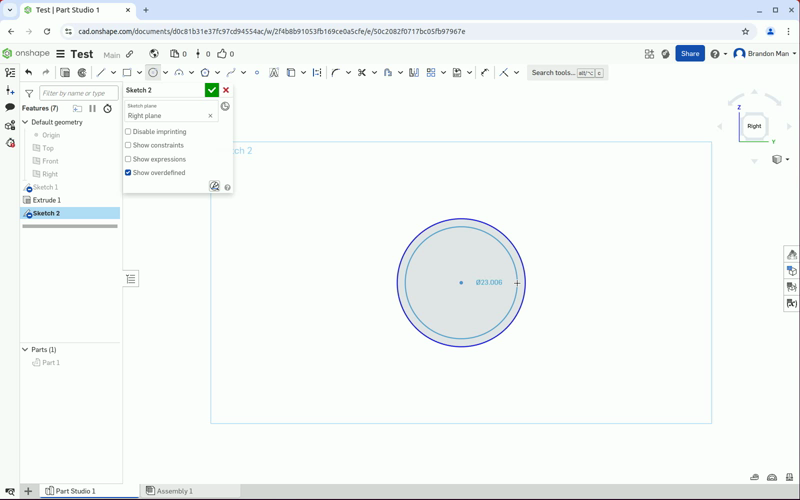
click(517, 282)
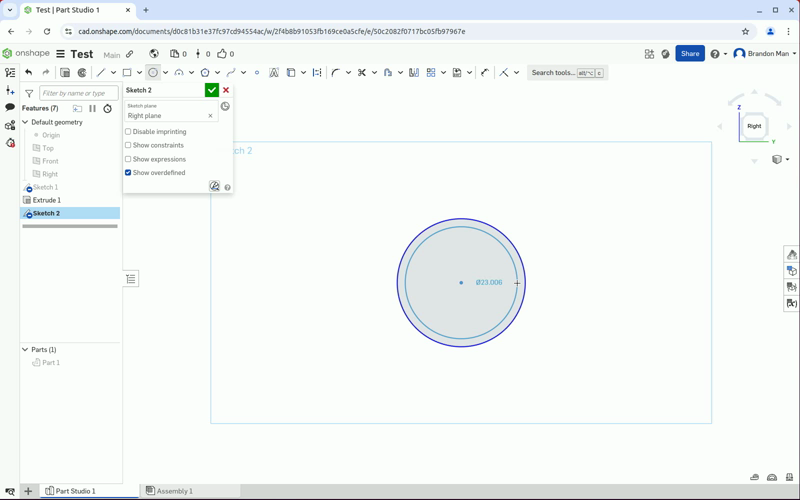
key(esc)
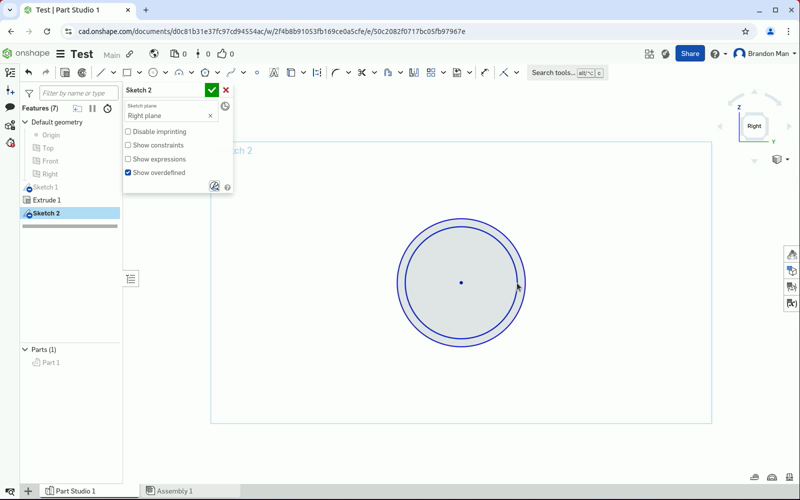
mouse_move(421, 330)
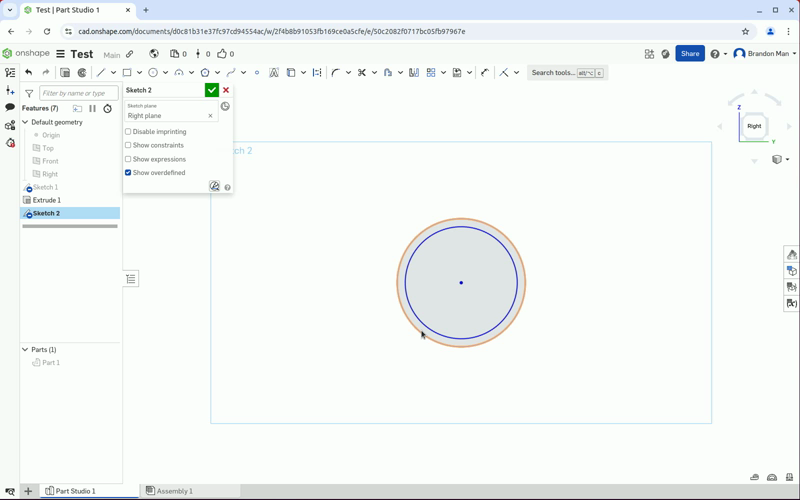
click(421, 330)
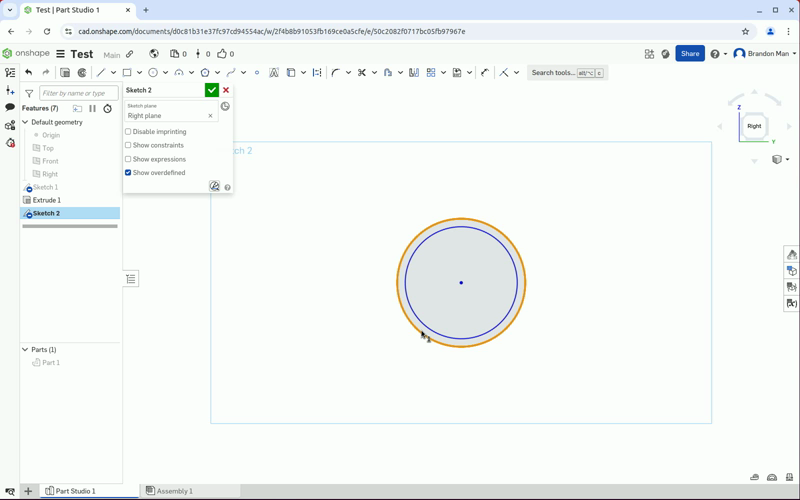
mouse_move(73, 352)
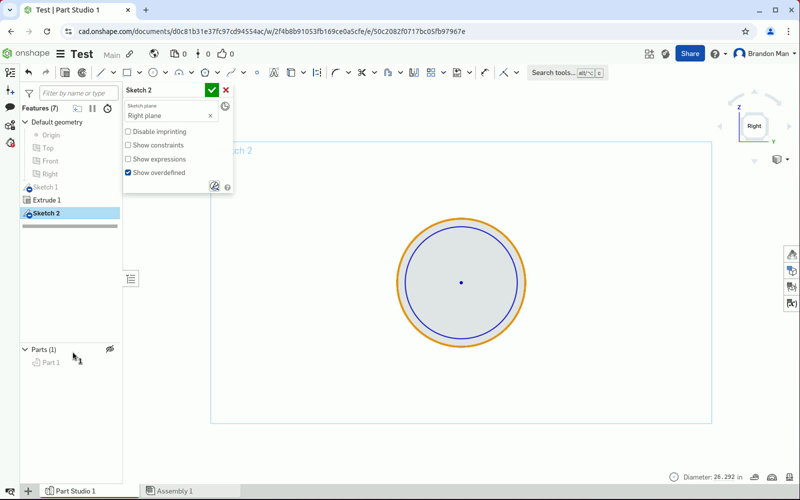
key(shift+y)
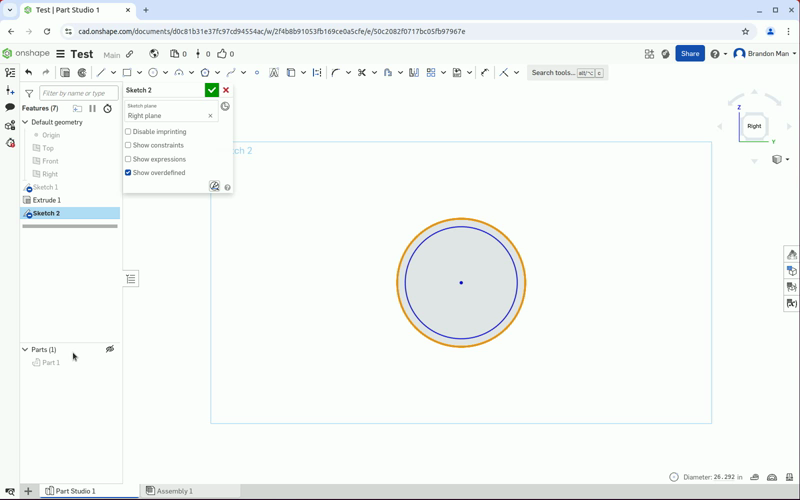
key(shift+e)
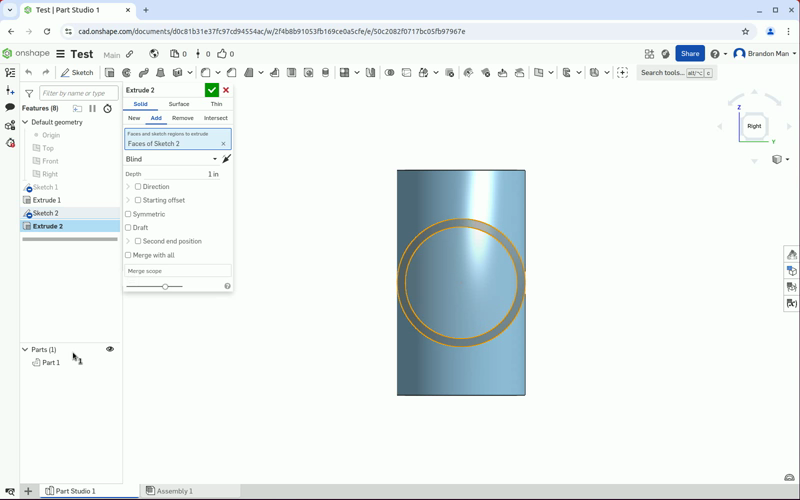
mouse_move(143, 106)
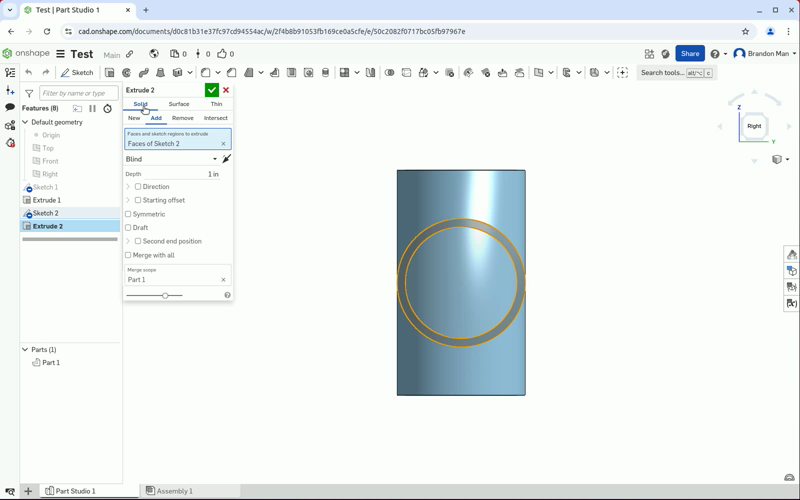
click(143, 106)
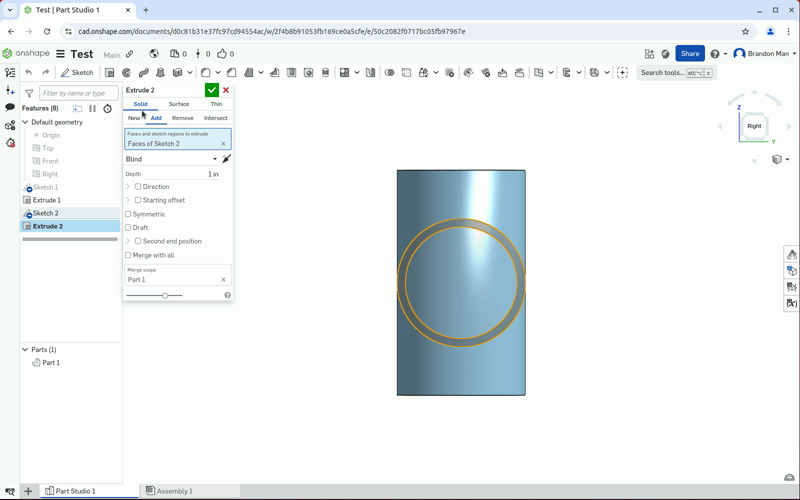
mouse_move(137, 120)
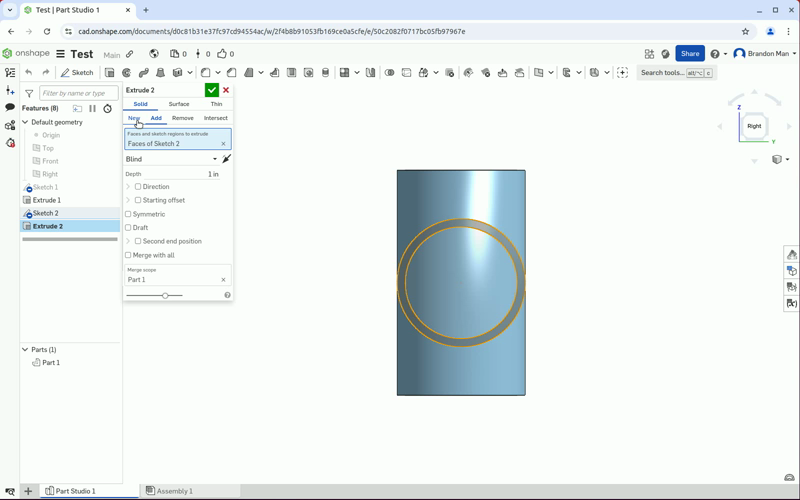
click(137, 120)
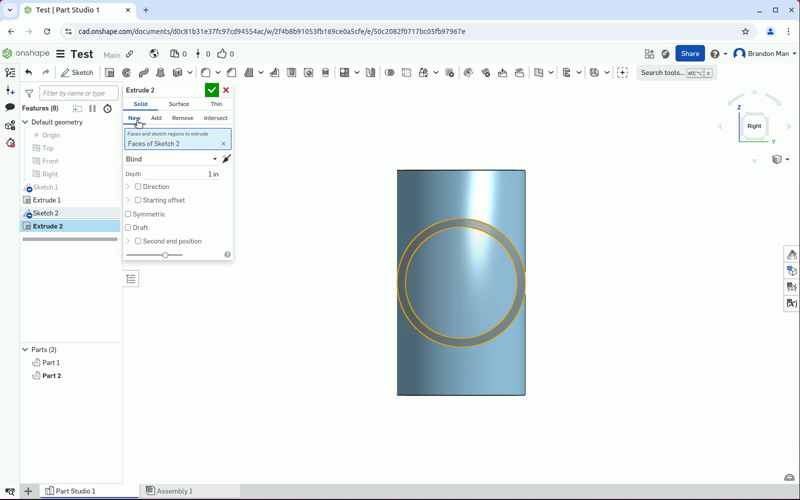
key(tab, 4)
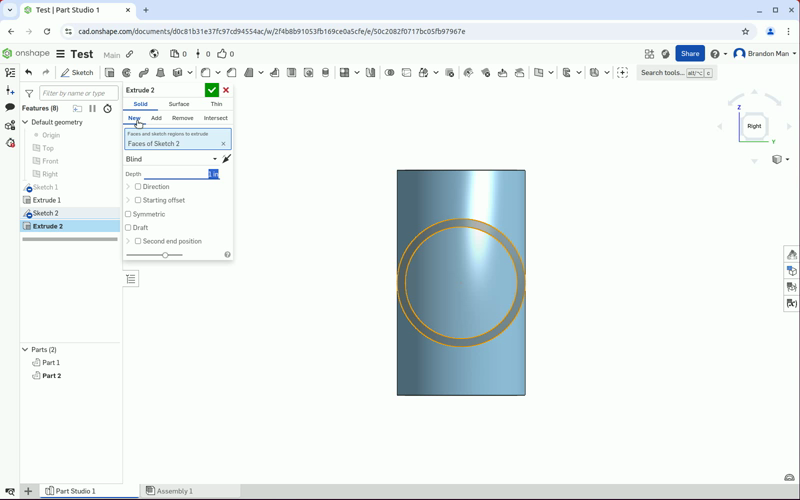
text(23.108)
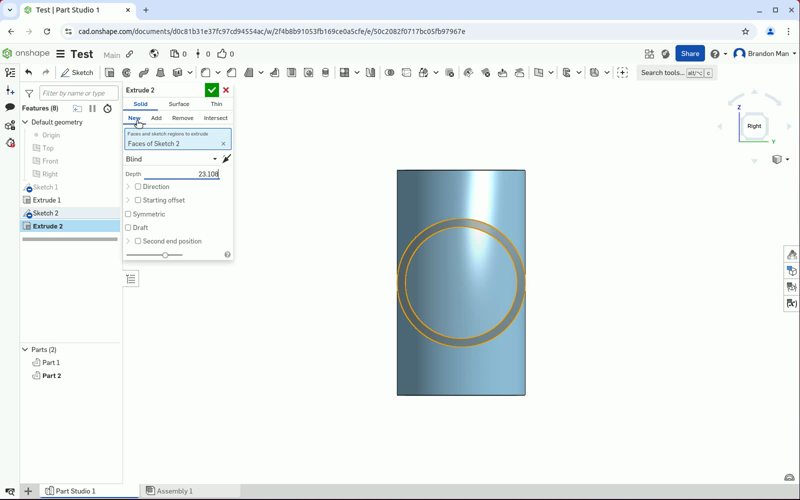
key(enter)
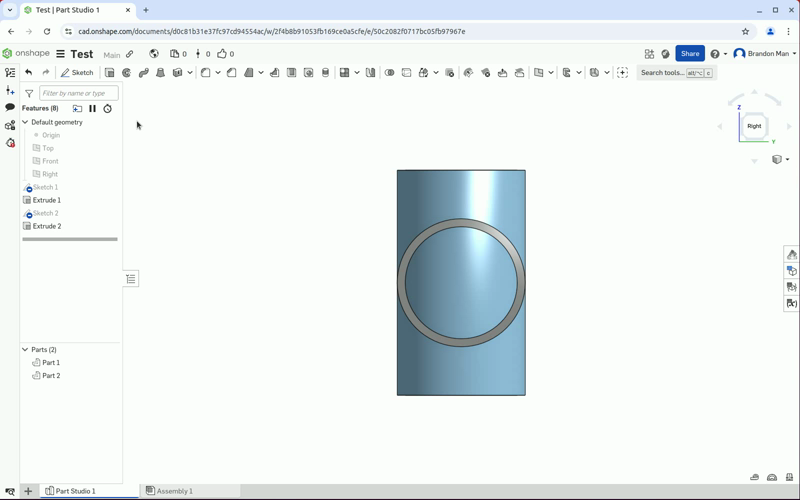
key(shift+h)
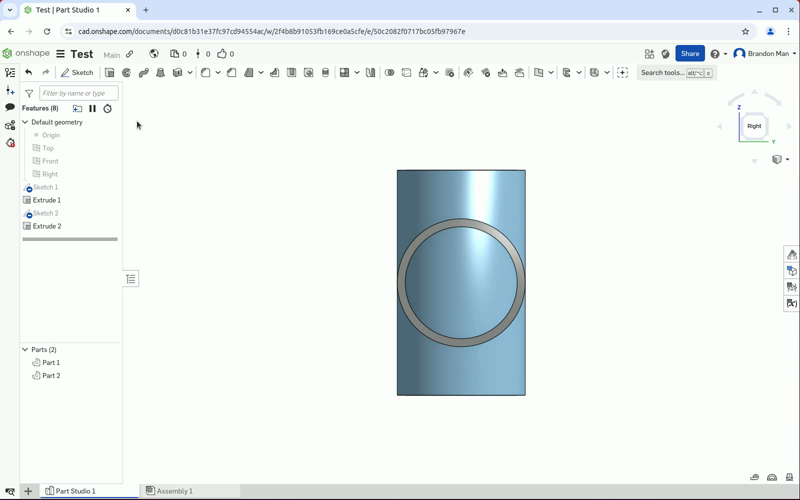
key(shift+h)
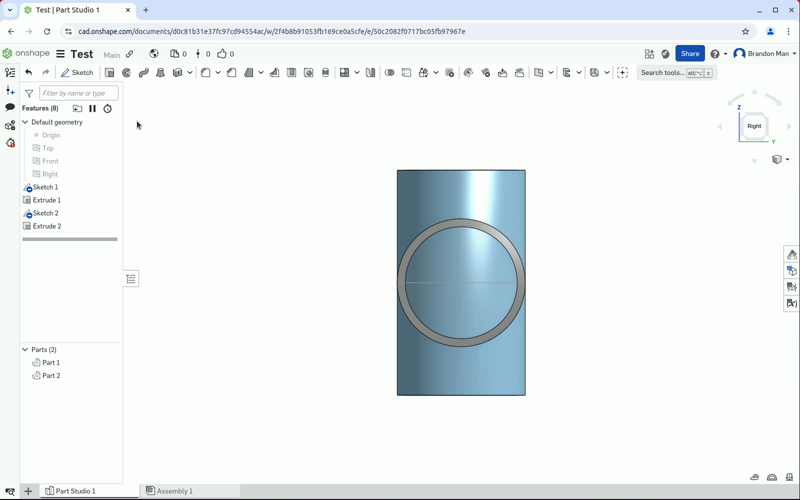
key(shift+7)
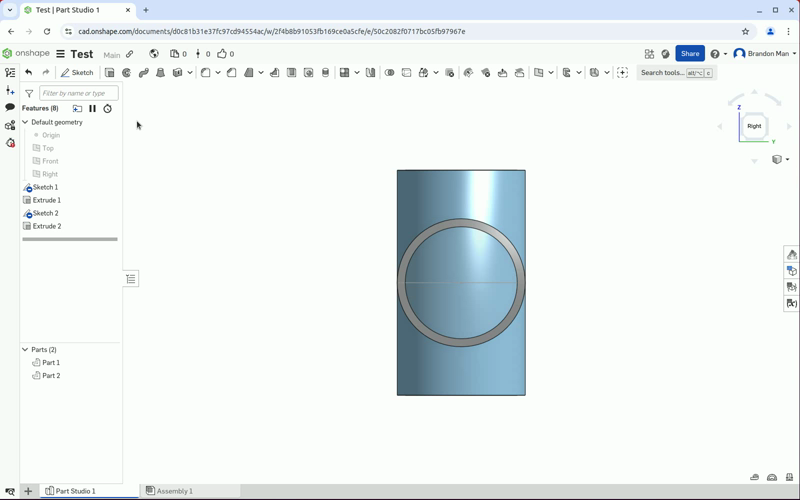
key(right, 2)
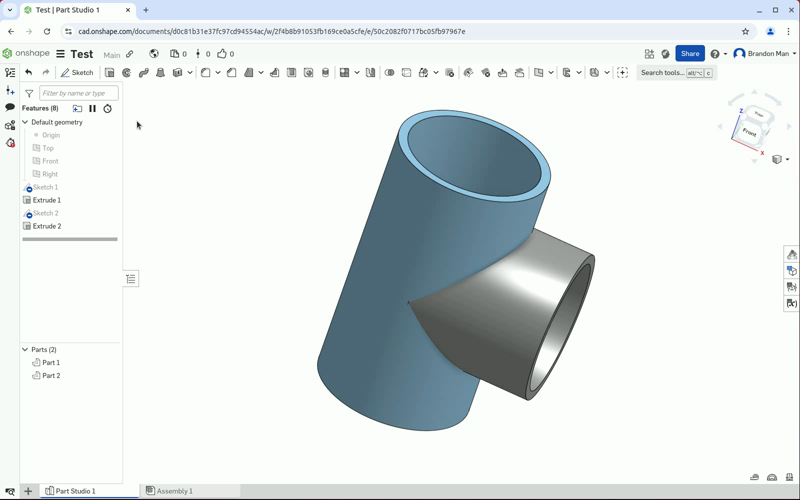
key(down, 2)
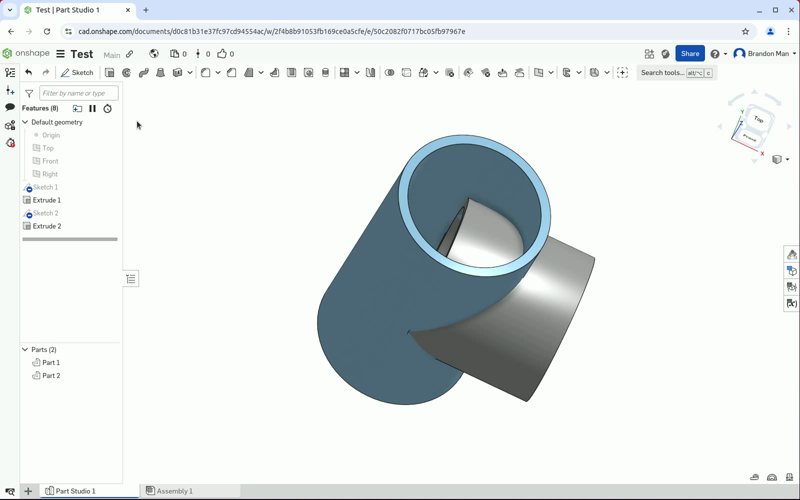
key(up, 2)
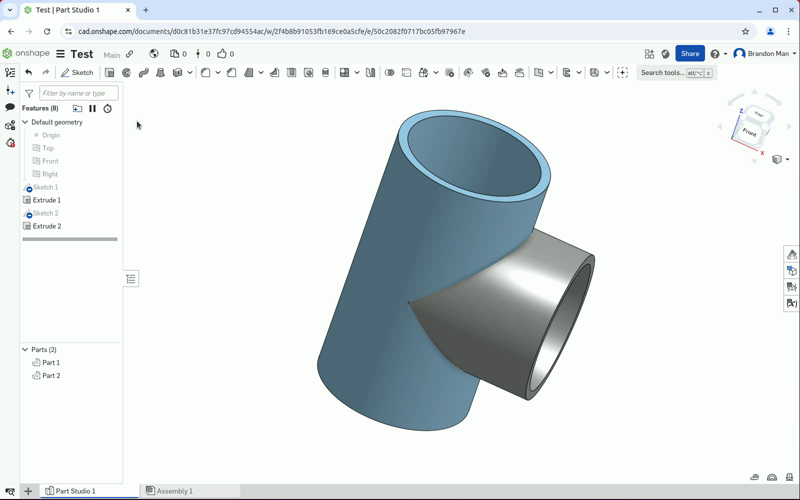
key(left, 2)
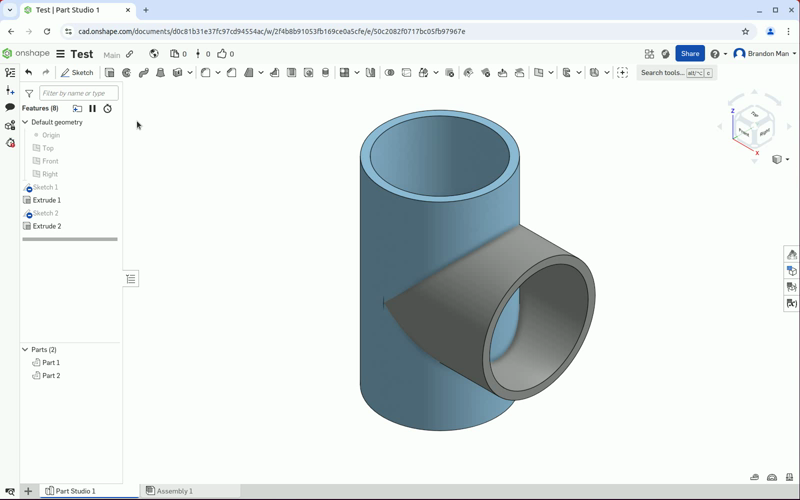
mouse_move(73, 189)
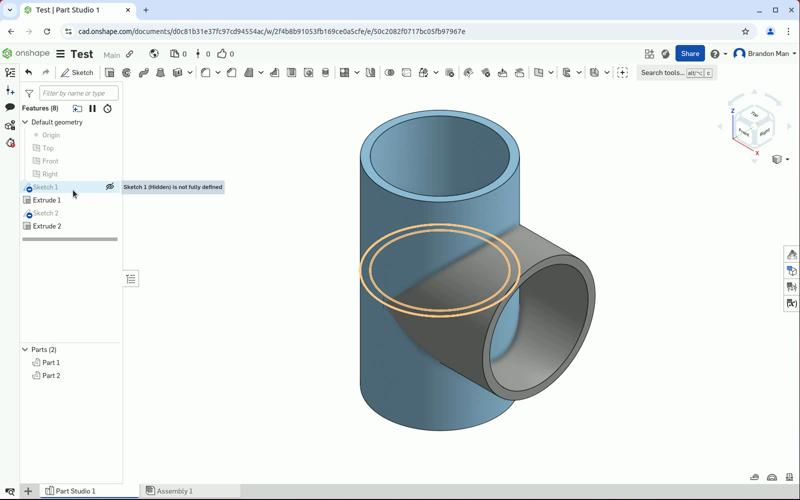
click(73, 189)